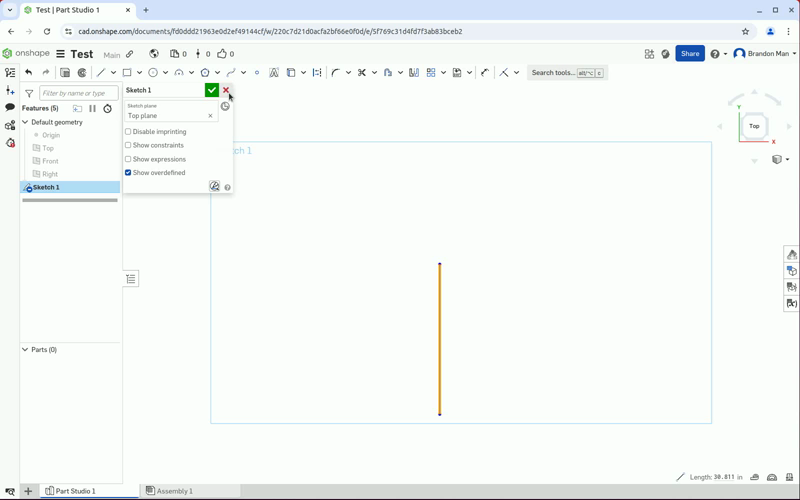
key(shift+h)
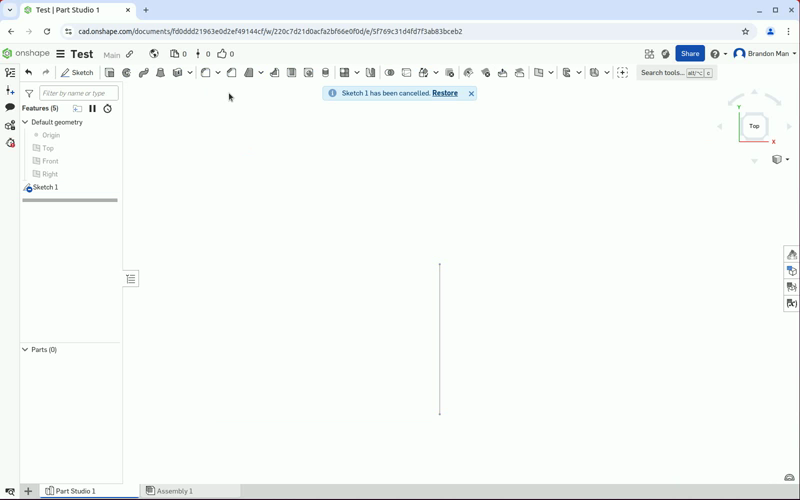
key(shift+s)
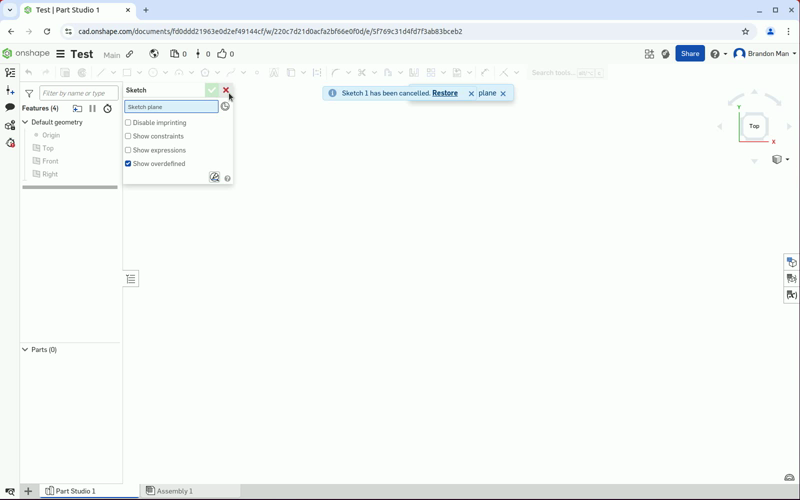
mouse_move(73, 150)
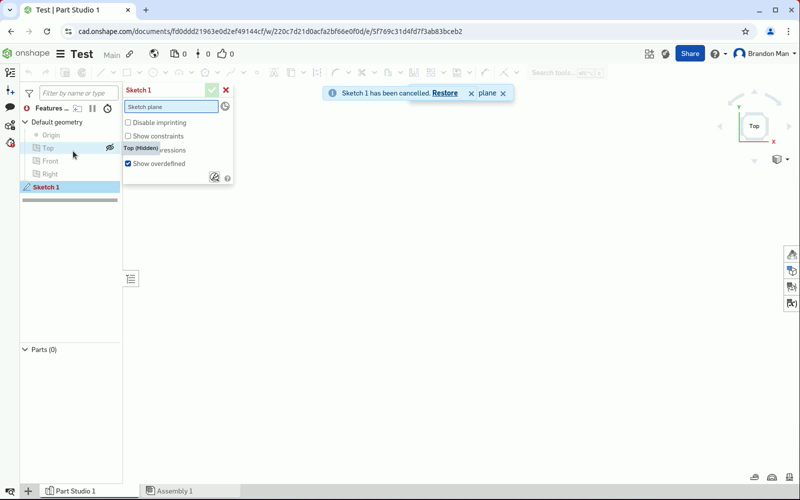
click(73, 150)
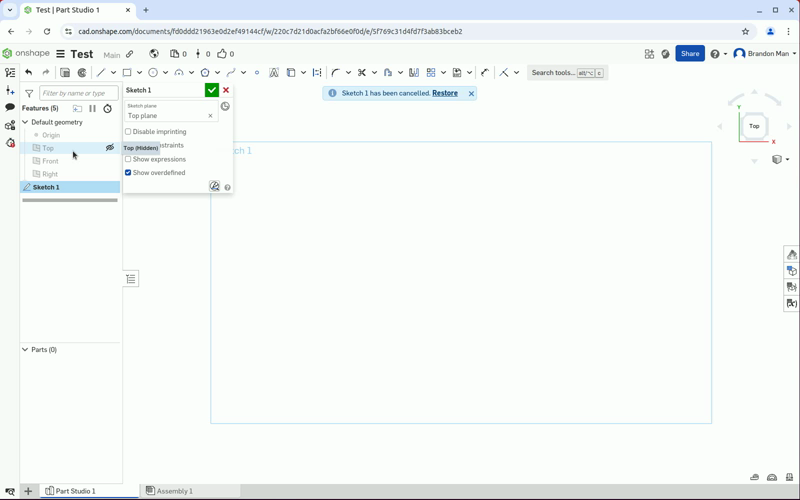
mouse_move(73, 352)
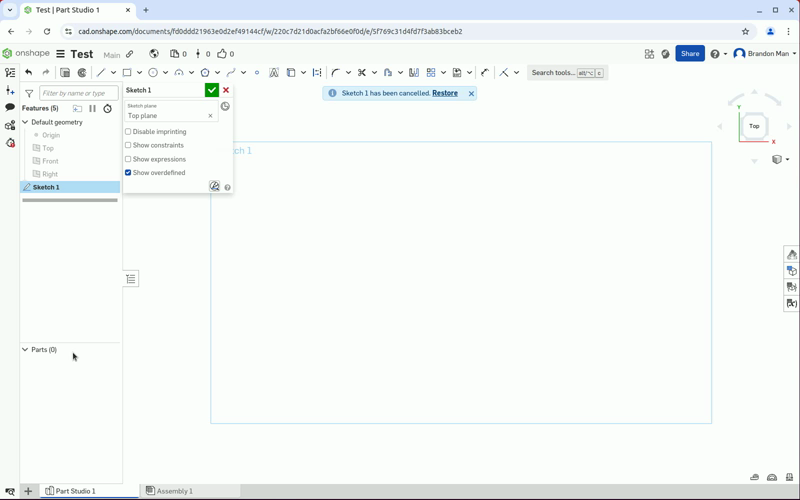
key(y)
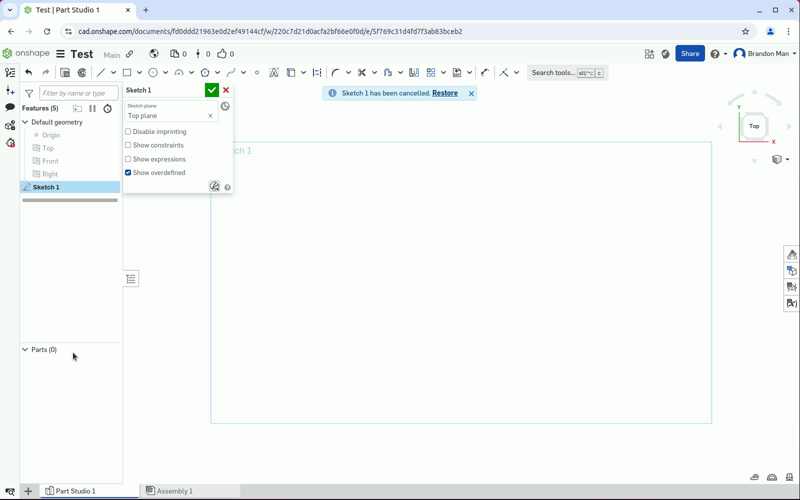
key(l)
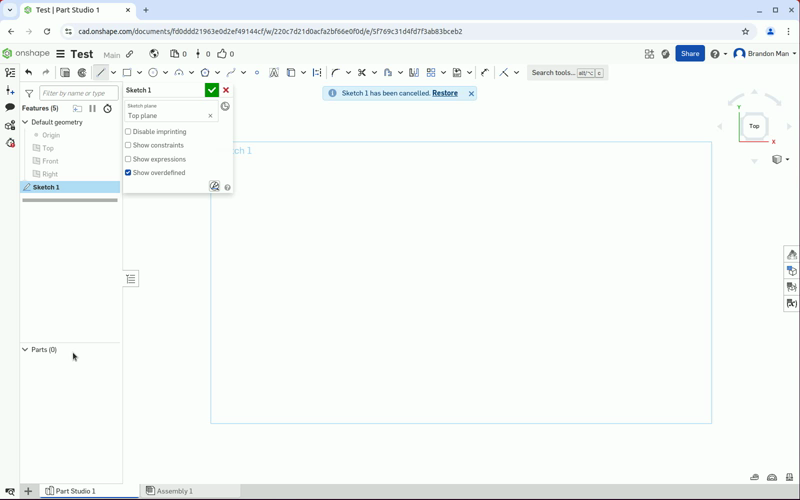
key_down(shift)
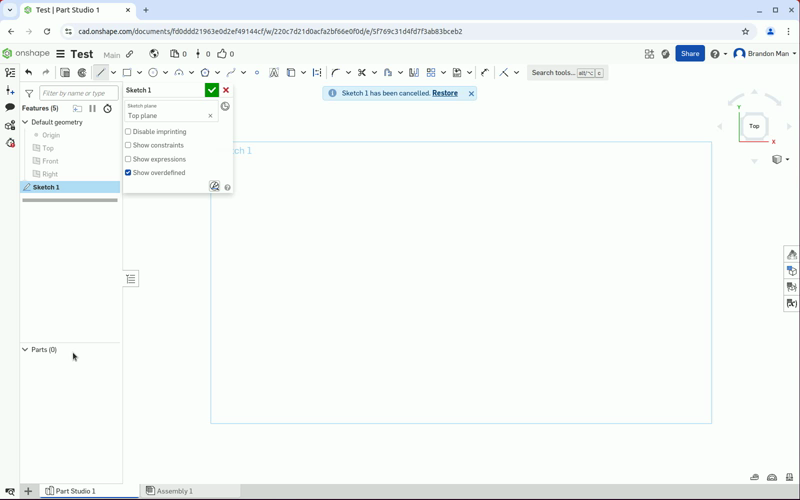
mouse_move(460, 320)
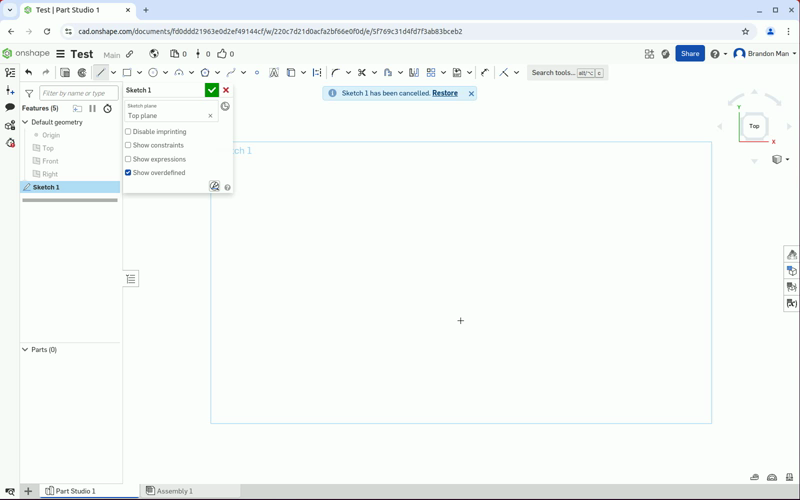
click(460, 320)
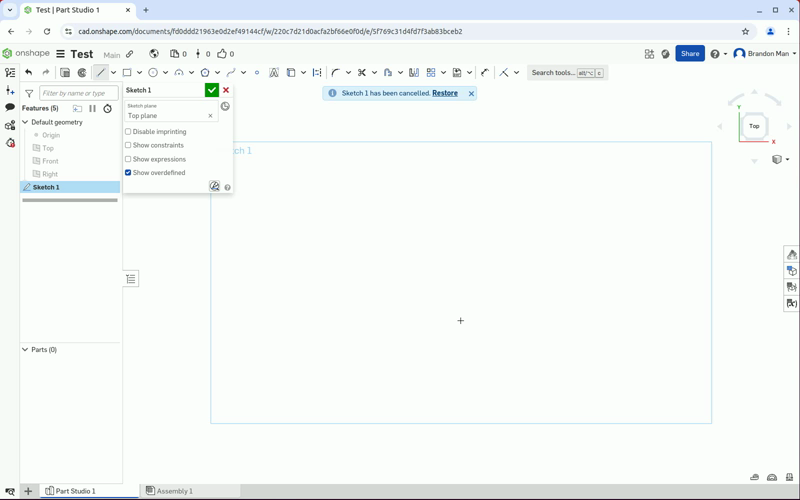
key_up(shift)
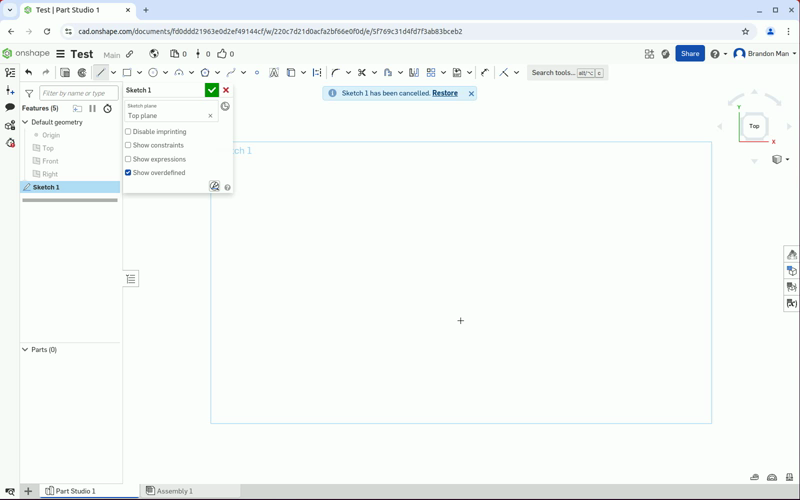
key_down(shift)
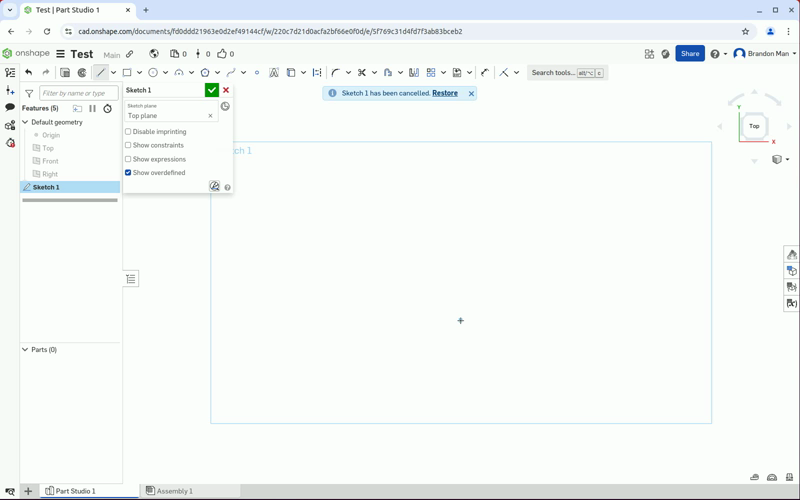
mouse_move(490, 320)
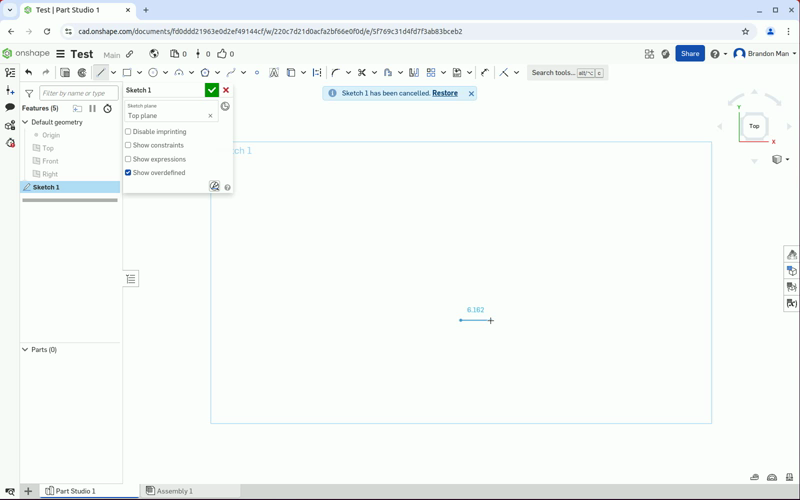
mouse_move(468, 320)
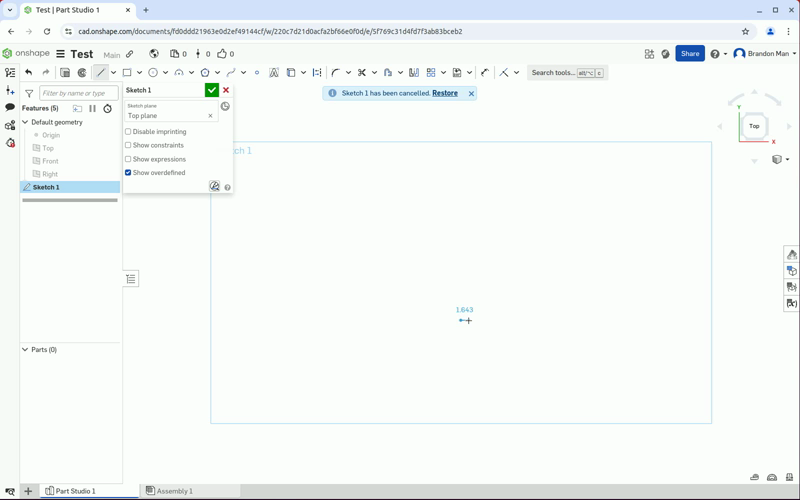
click(468, 320)
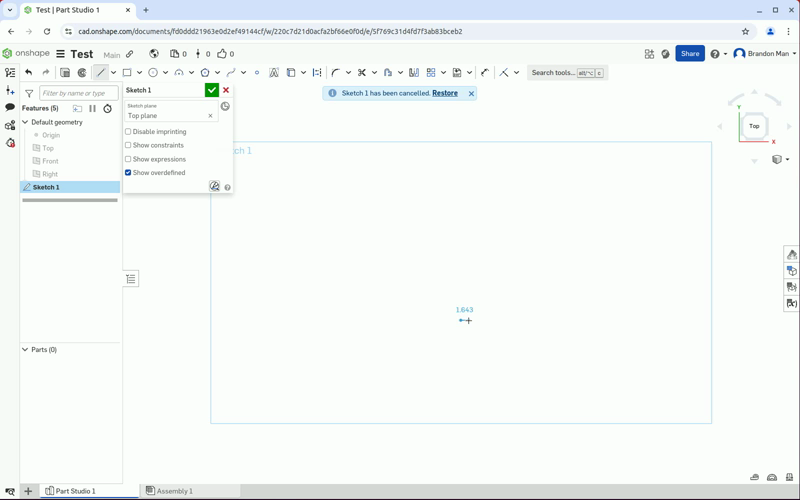
key_up(shift)
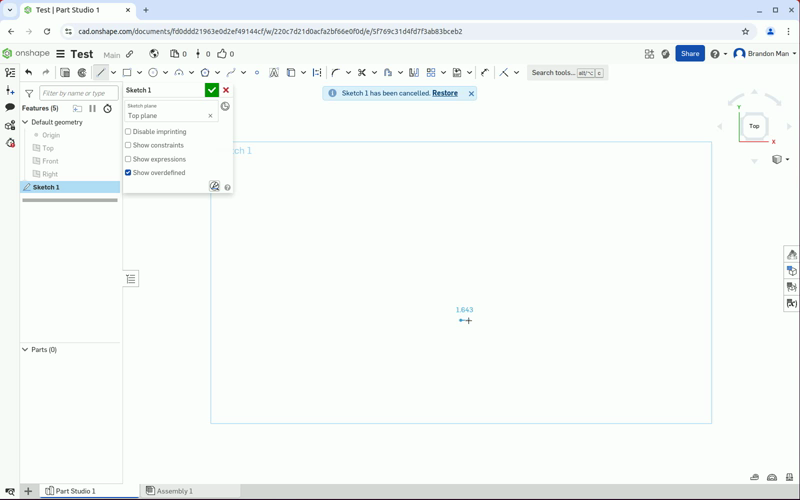
key_down(shift)
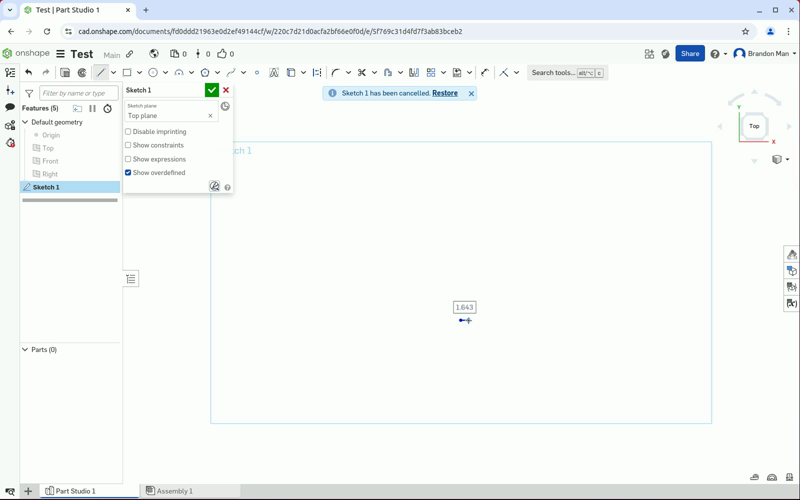
mouse_move(498, 320)
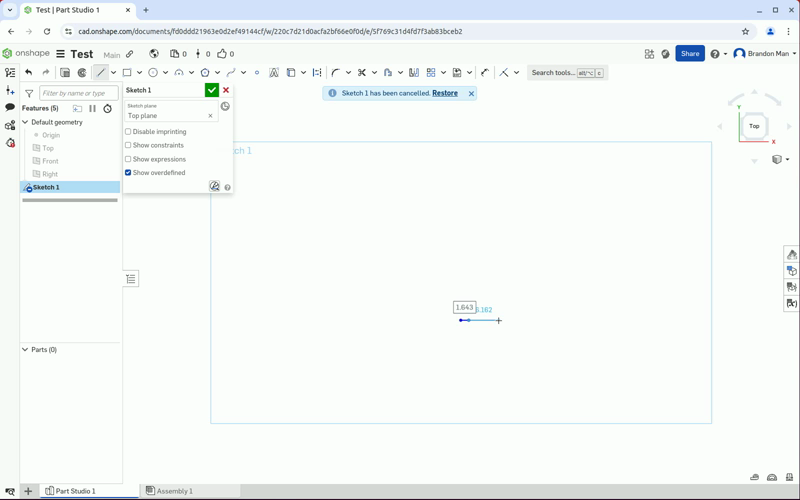
mouse_move(468, 282)
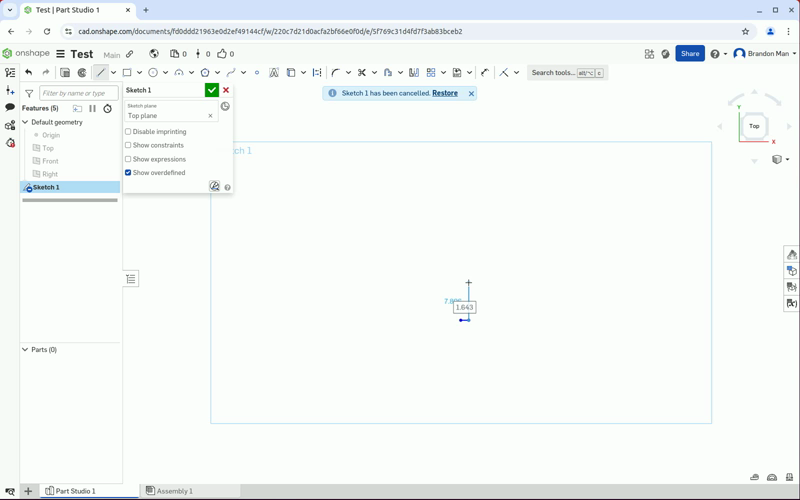
click(468, 282)
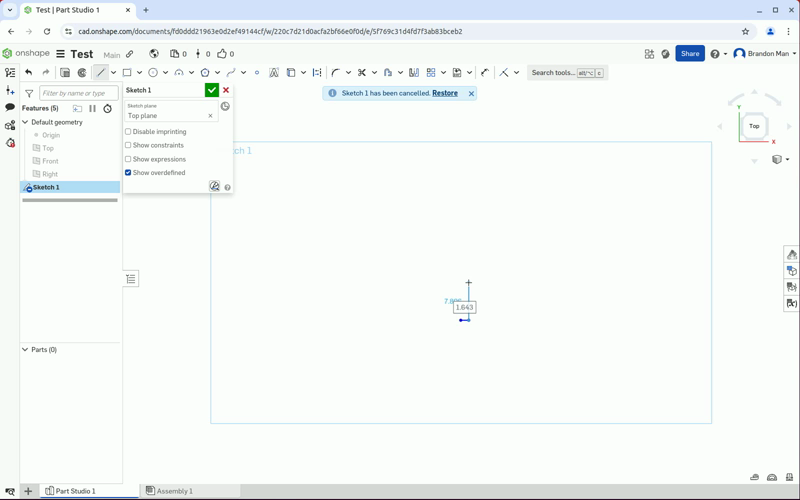
key_up(shift)
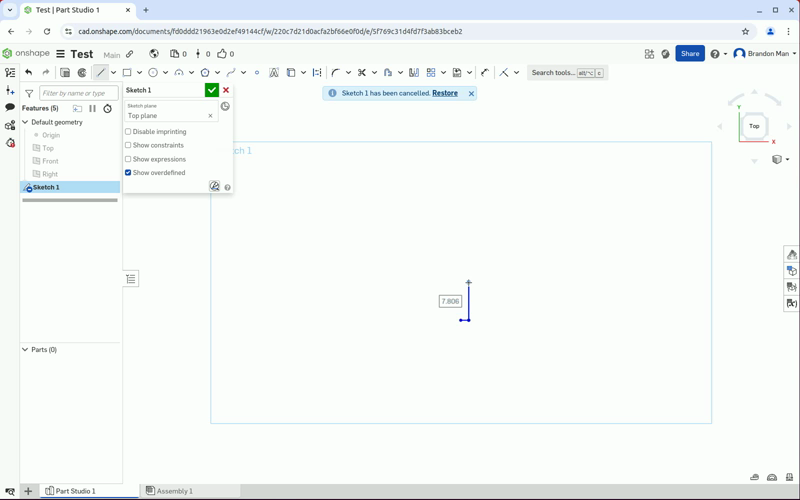
key_down(shift)
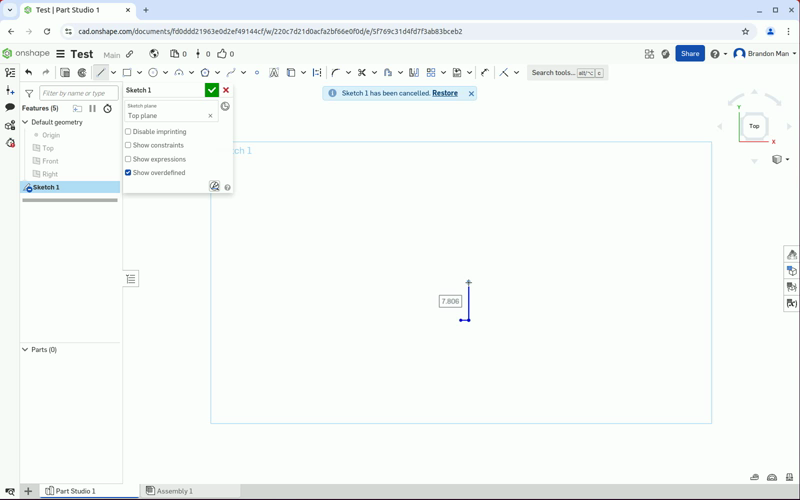
mouse_move(498, 282)
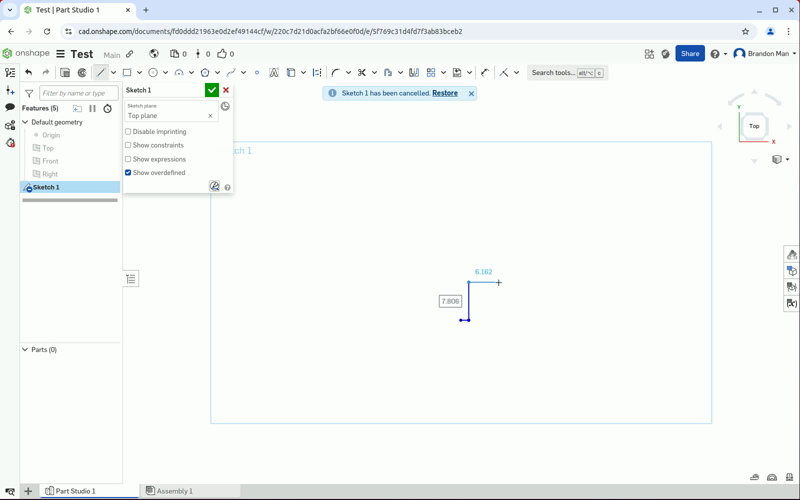
mouse_move(460, 282)
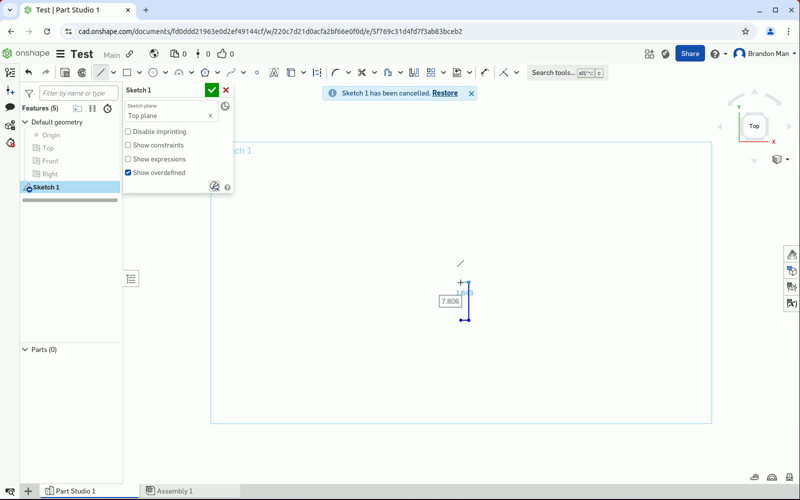
click(460, 282)
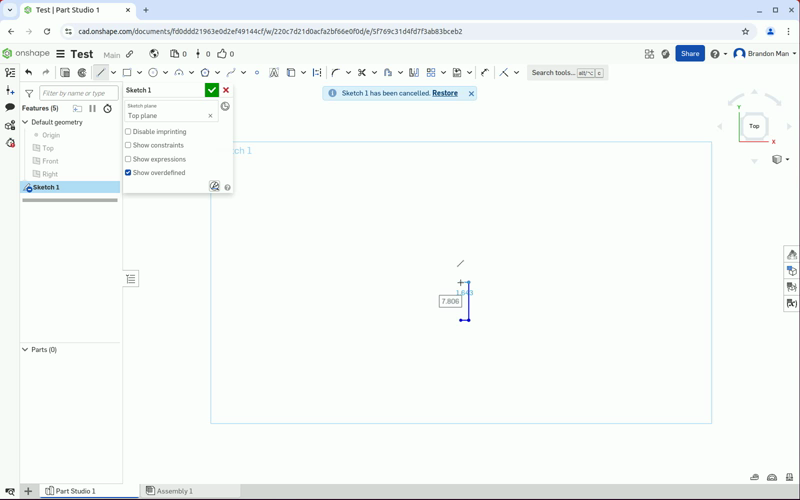
key_up(shift)
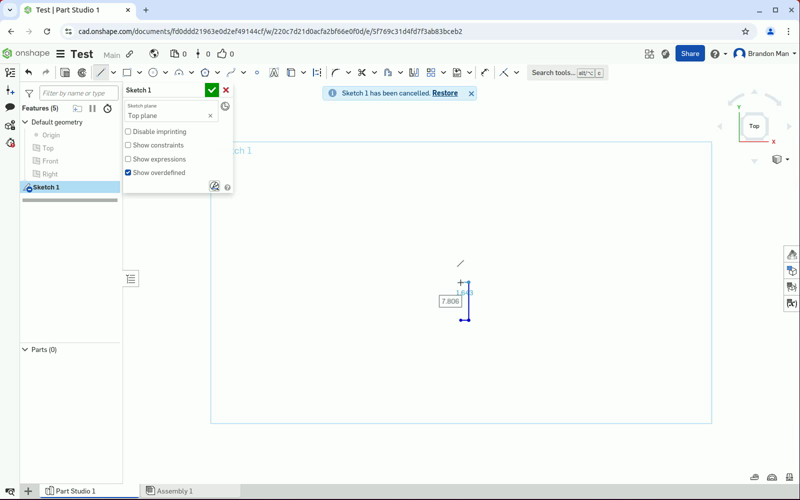
mouse_move(490, 282)
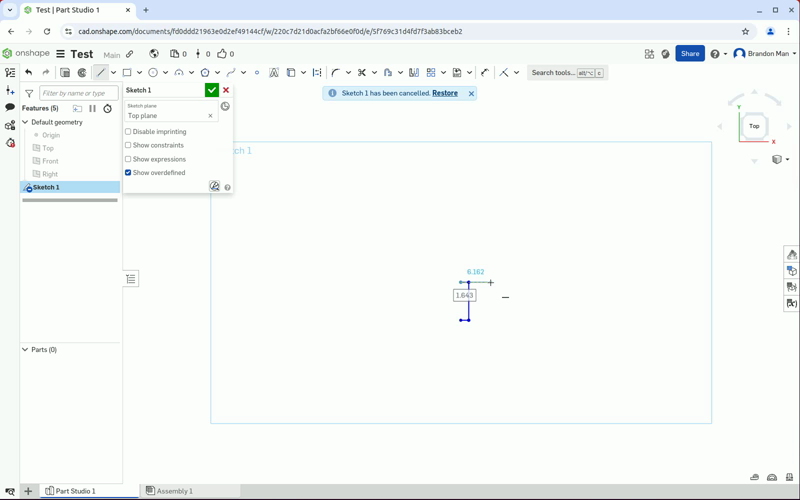
key_down(shift)
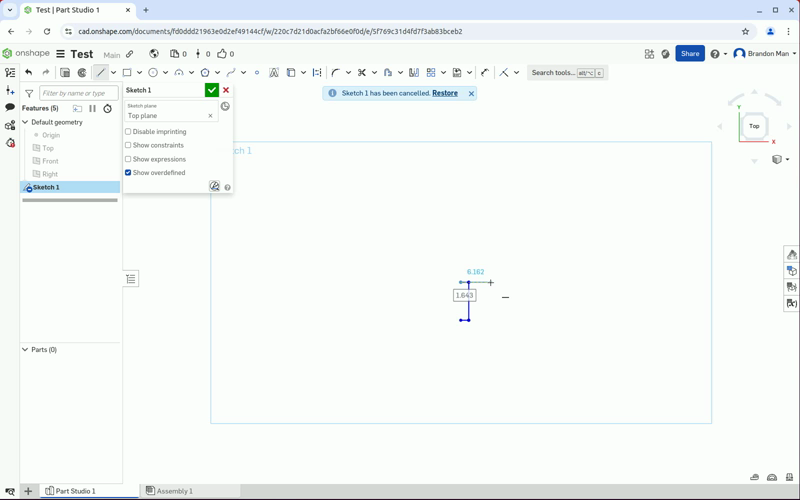
mouse_move(460, 320)
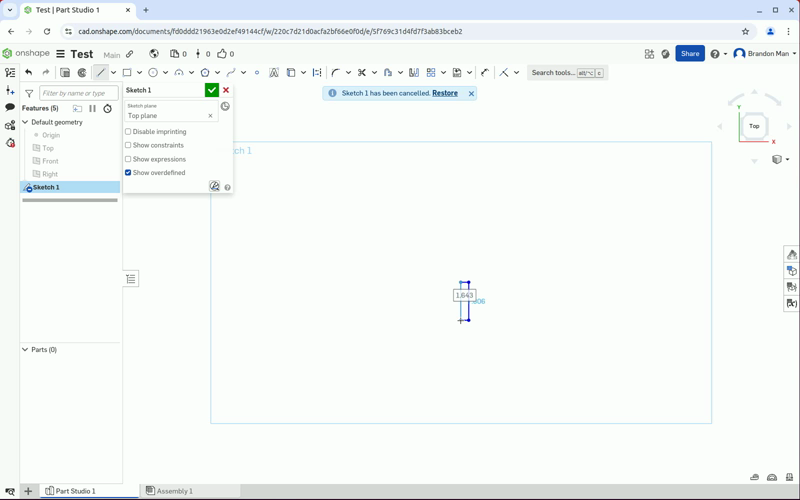
key_up(shift)
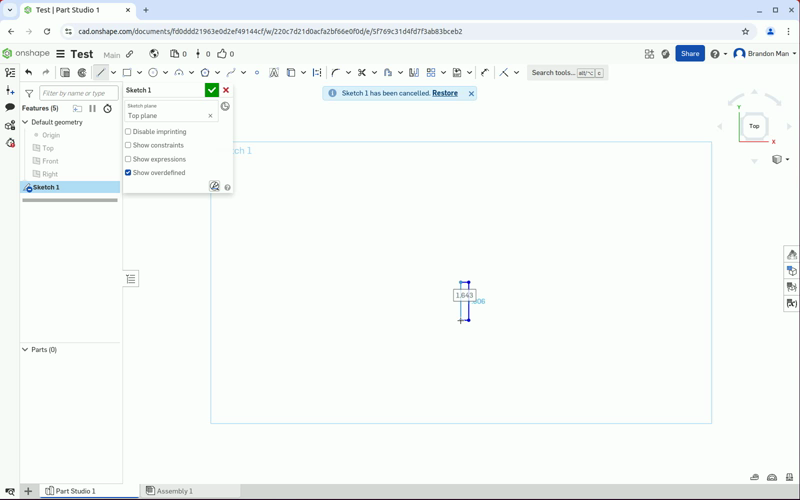
click(460, 320)
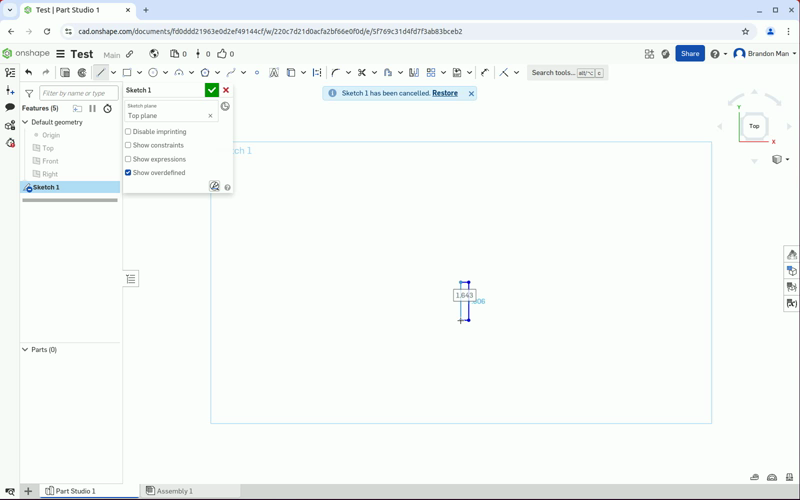
key(esc)
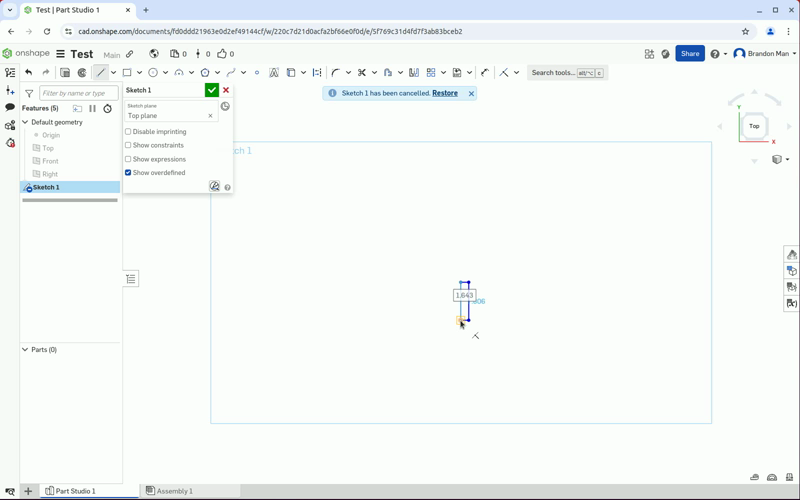
mouse_move(463, 300)
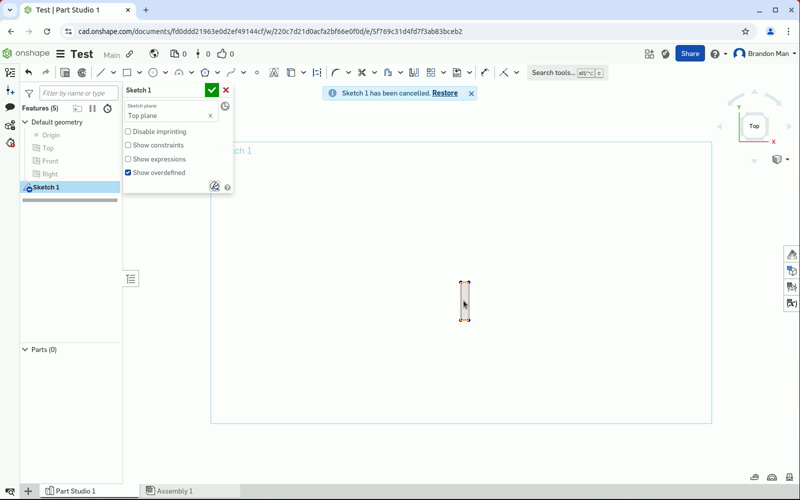
scroll(6)
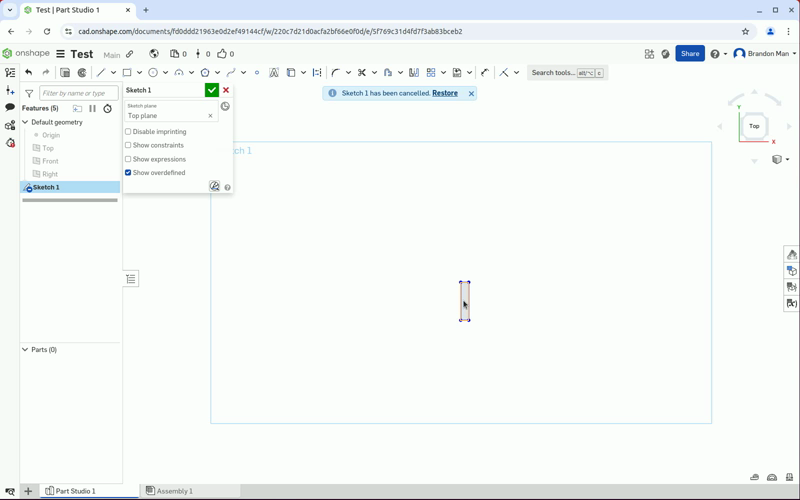
scroll(6)
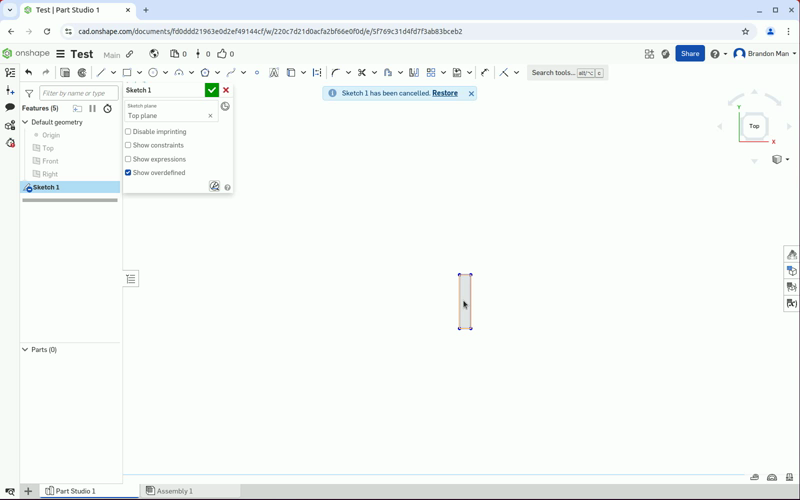
scroll(6)
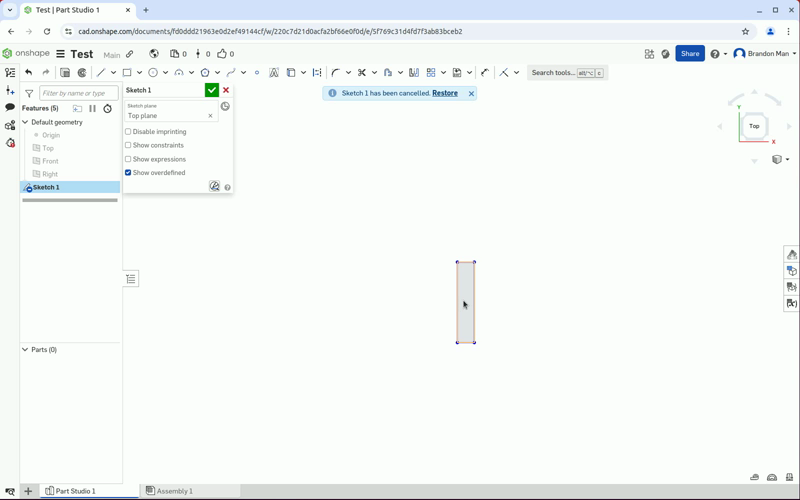
scroll(6)
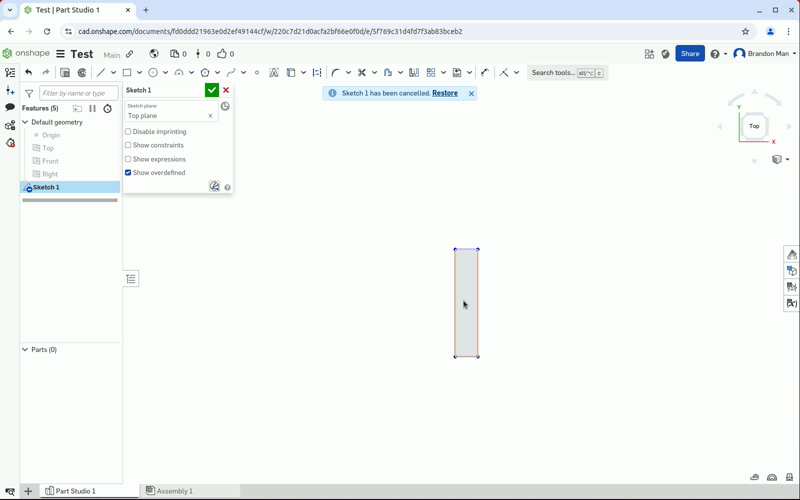
scroll(6)
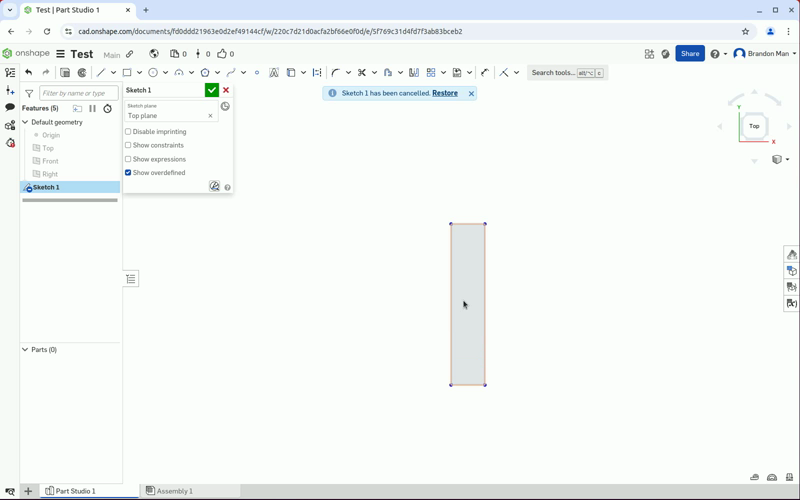
scroll(6)
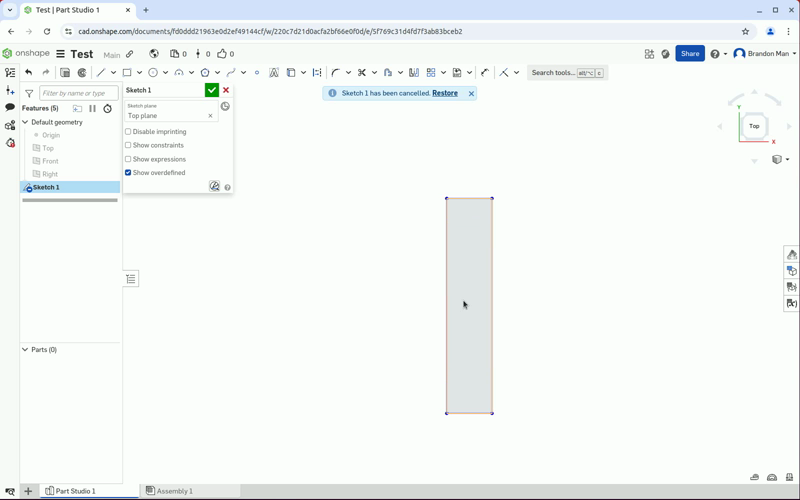
scroll(6)
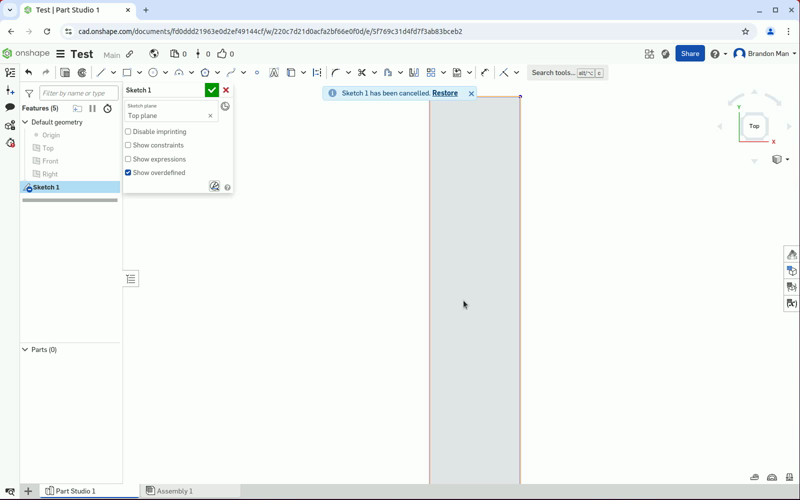
click(463, 300)
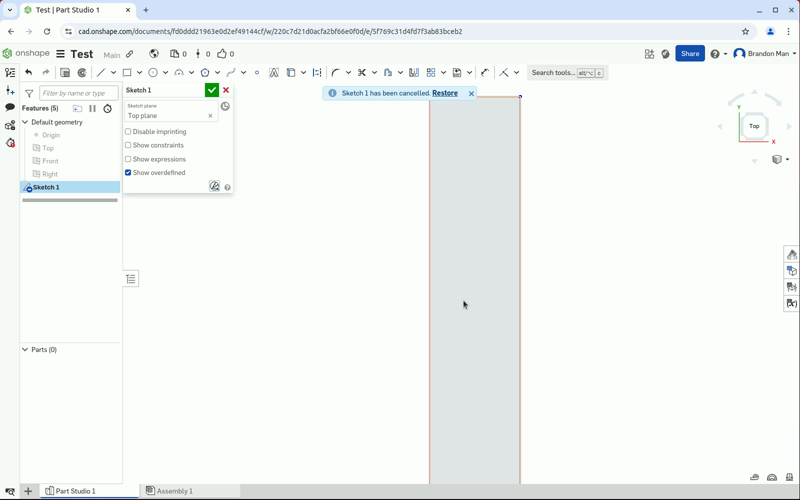
scroll(-6)
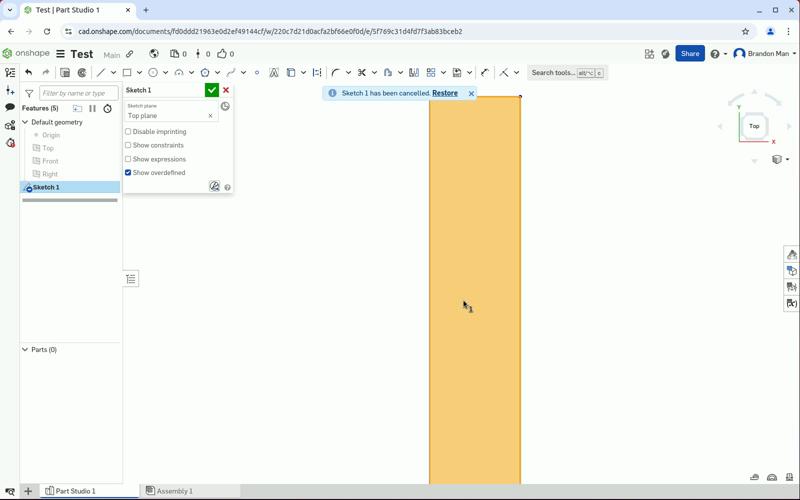
scroll(-6)
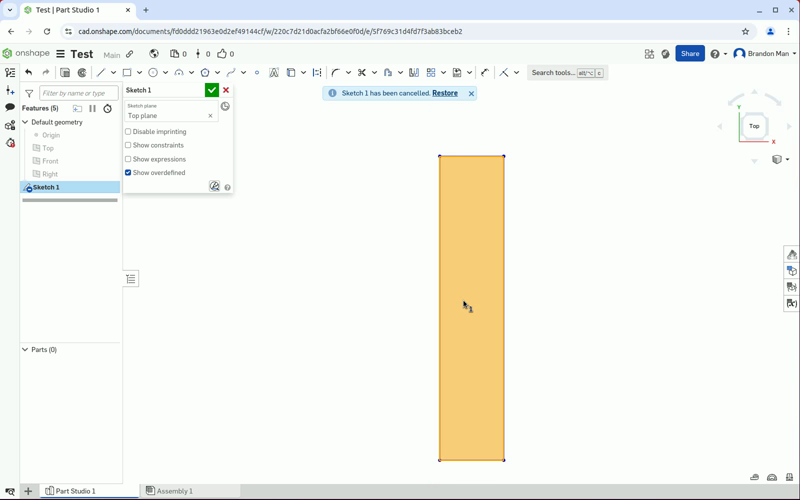
scroll(-6)
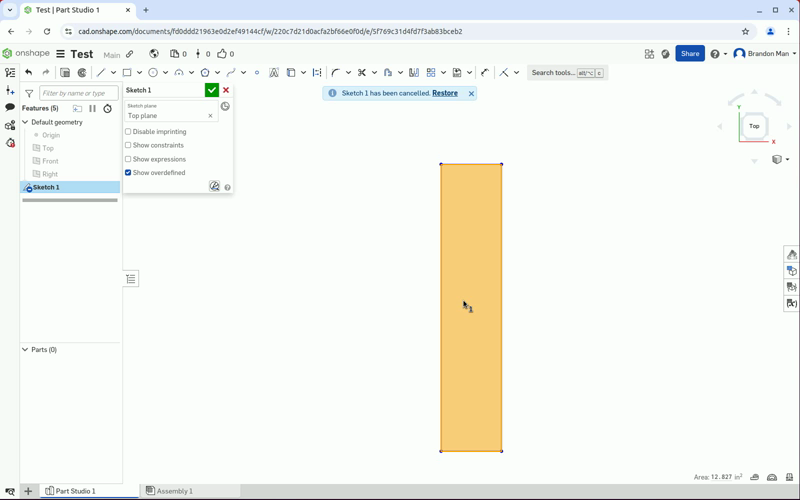
scroll(-6)
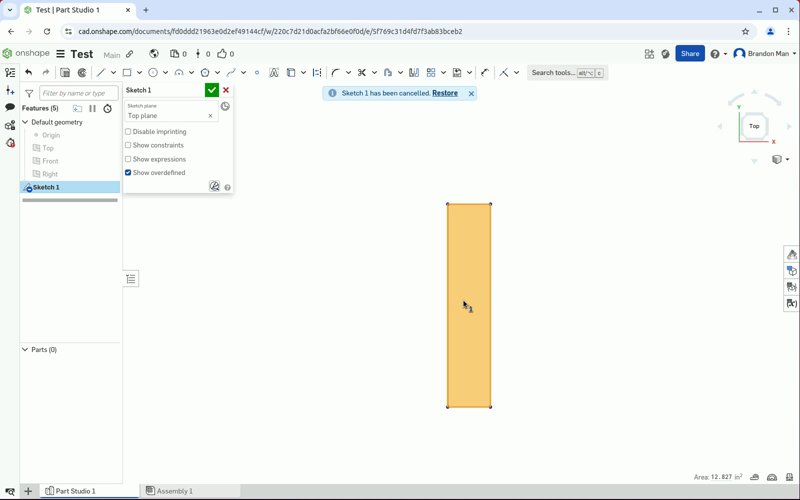
scroll(-6)
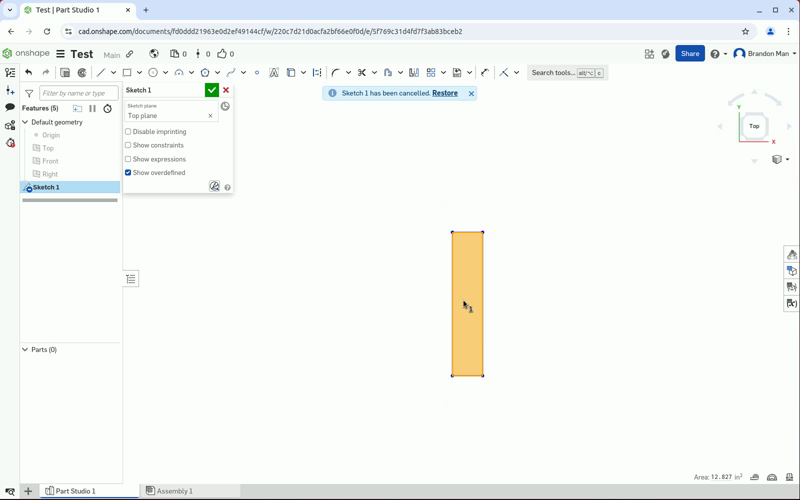
scroll(-6)
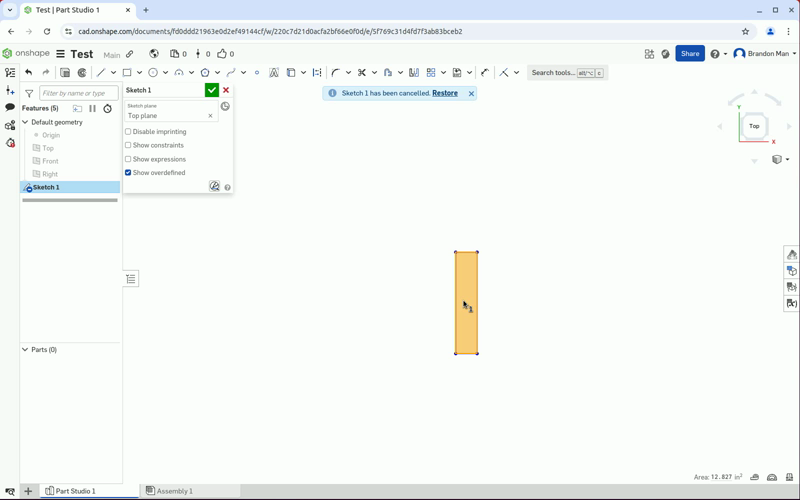
scroll(-6)
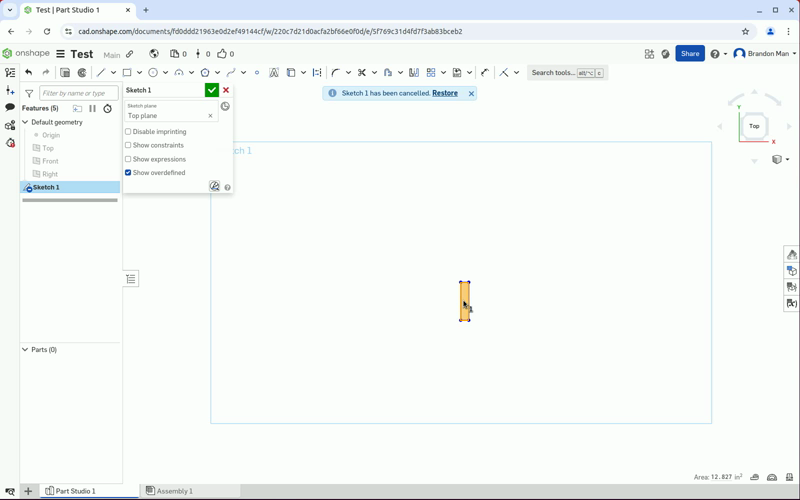
mouse_move(73, 352)
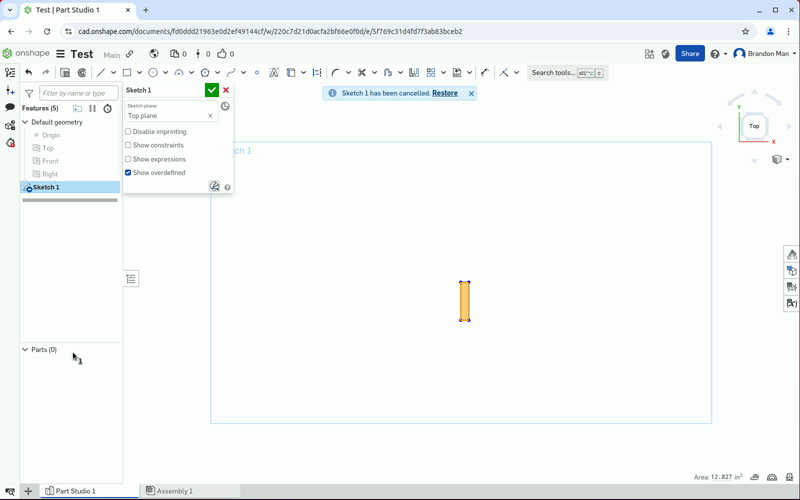
key(shift+y)
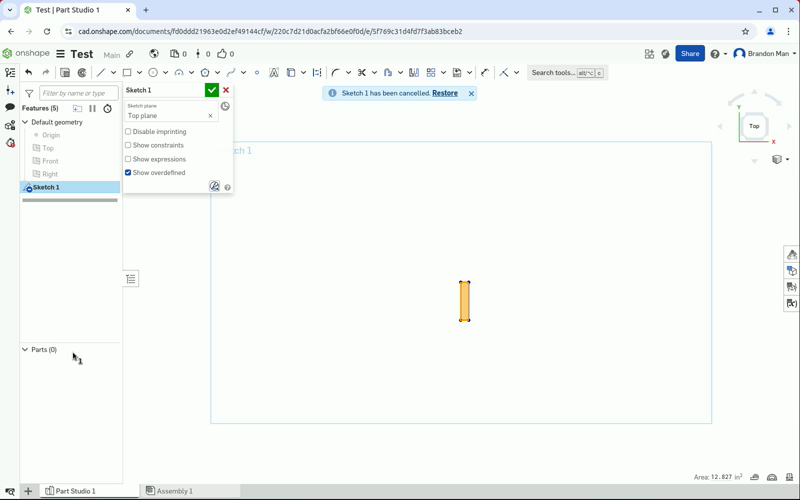
key(shift+e)
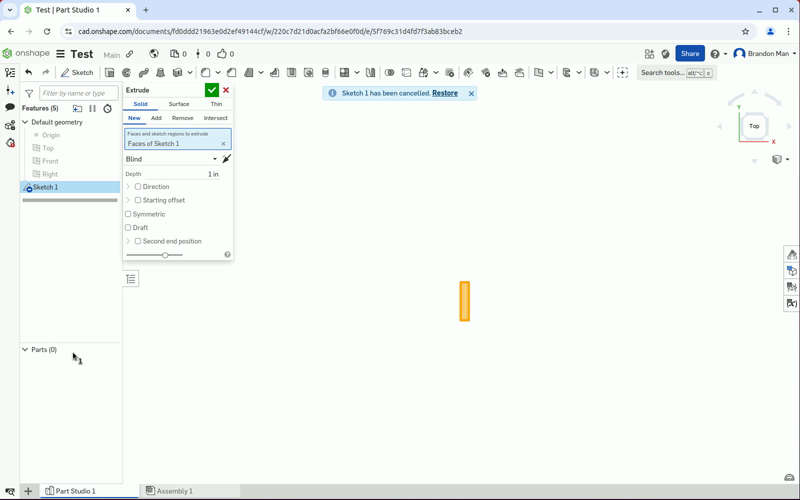
mouse_move(143, 106)
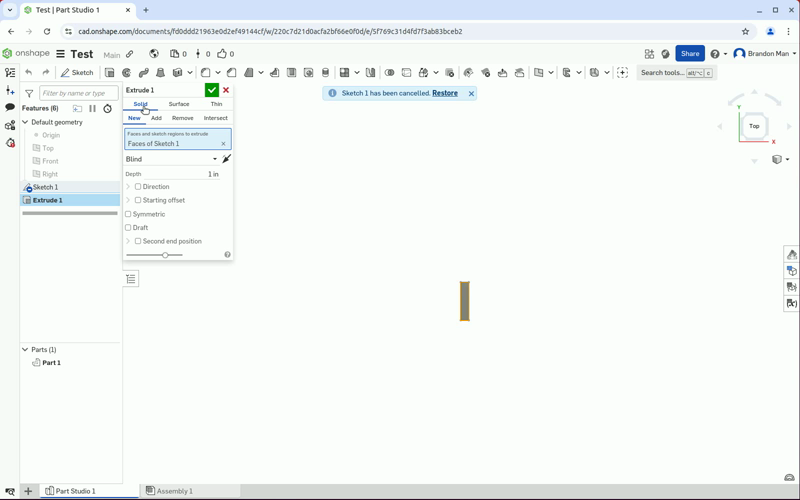
click(143, 106)
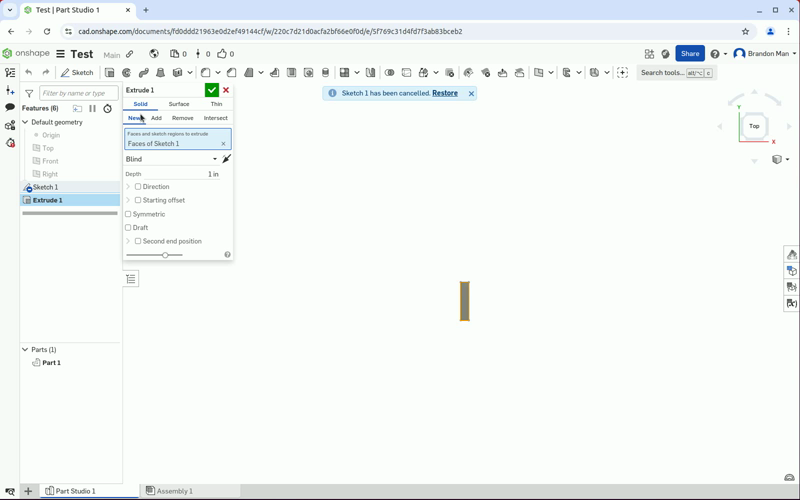
mouse_move(137, 120)
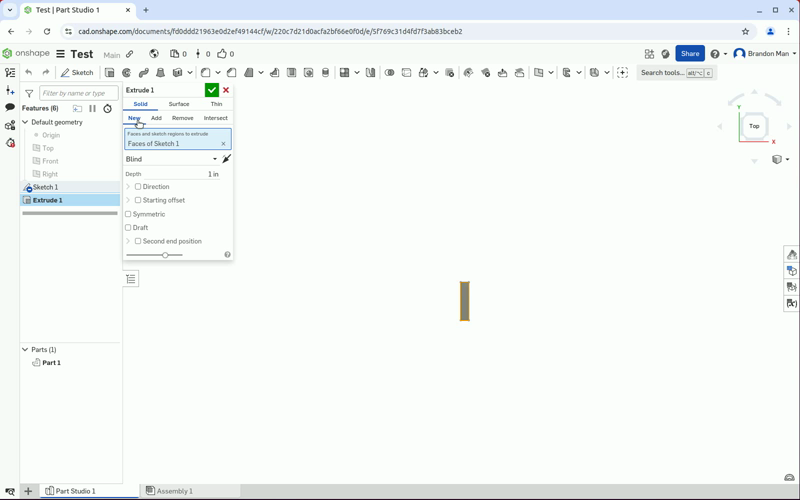
click(137, 120)
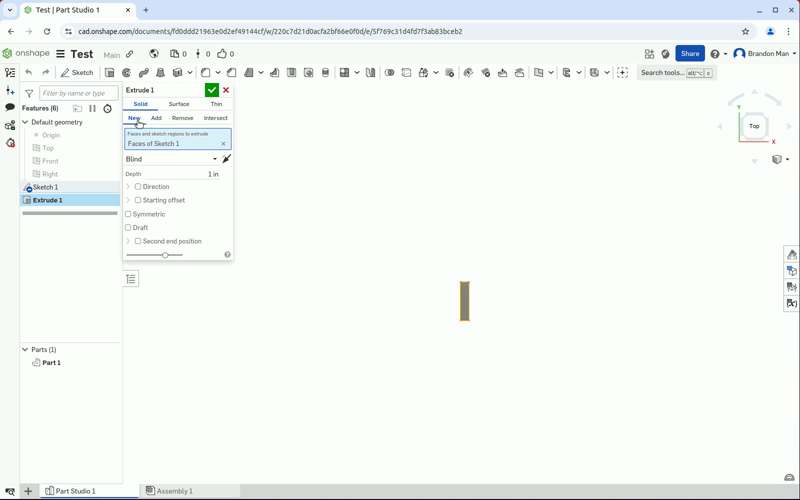
key(tab, 4)
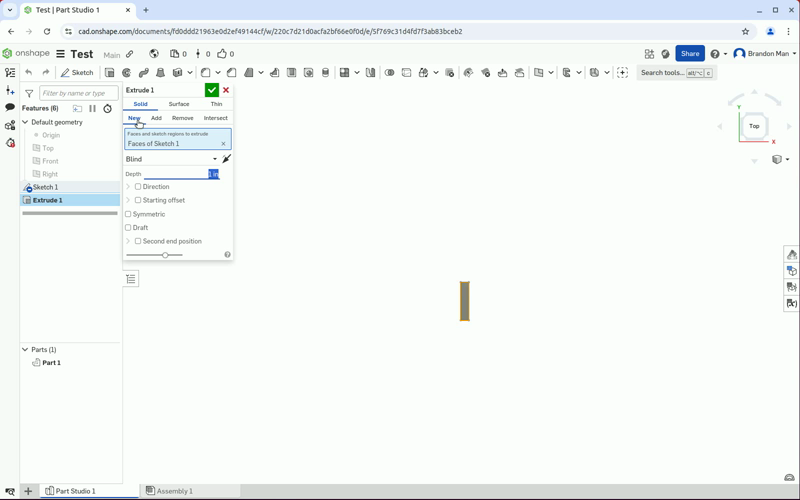
text(23.108)
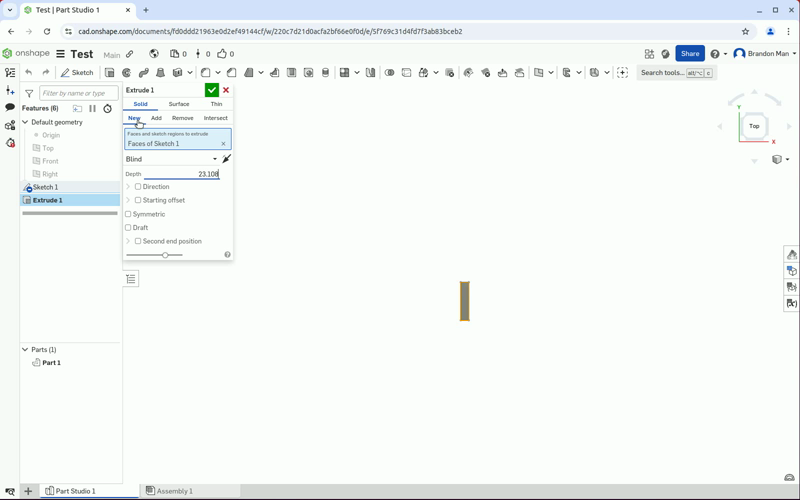
key(enter)
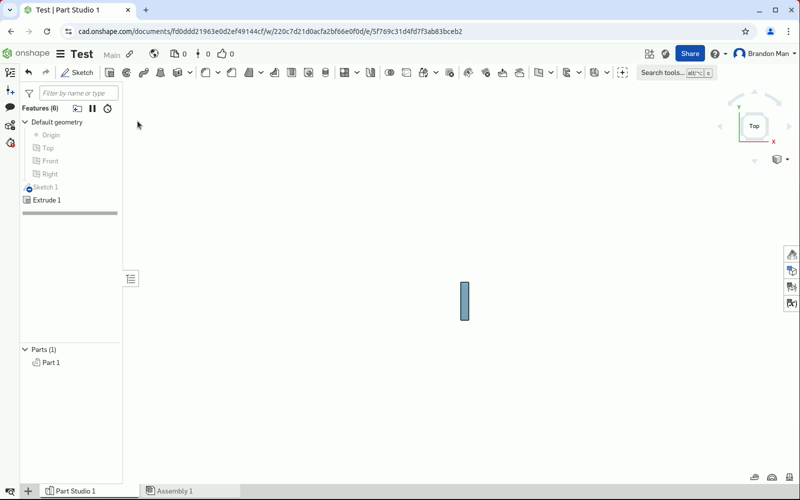
key(shift+h)
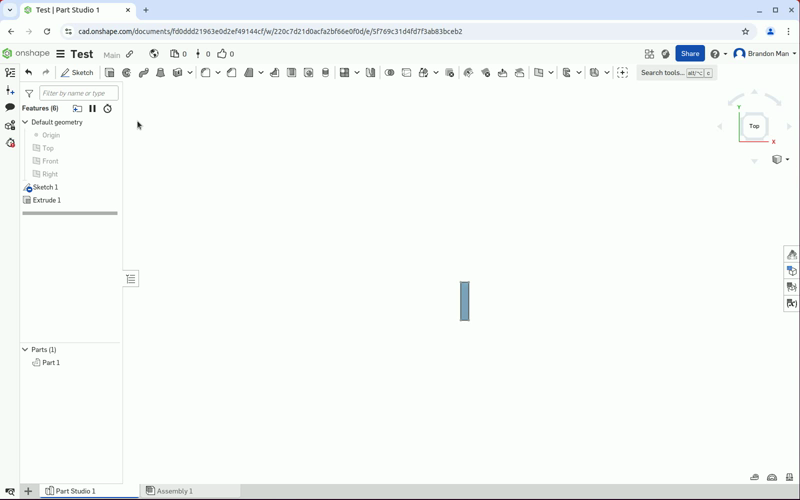
key(shift+h)
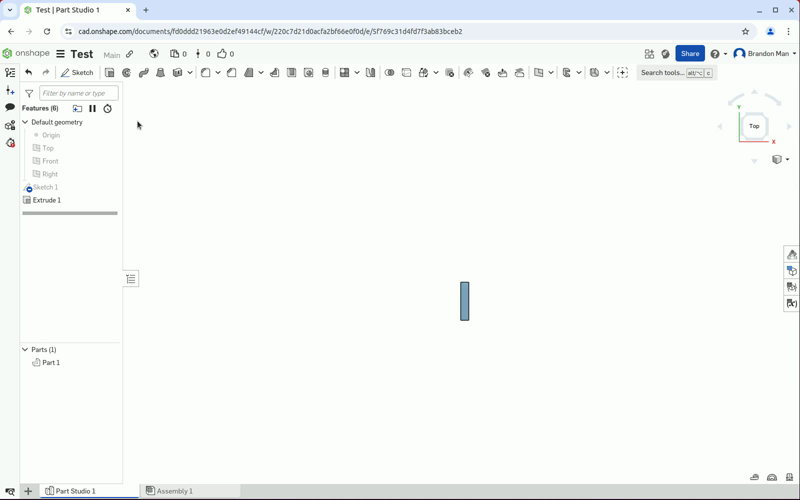
mouse_move(73, 189)
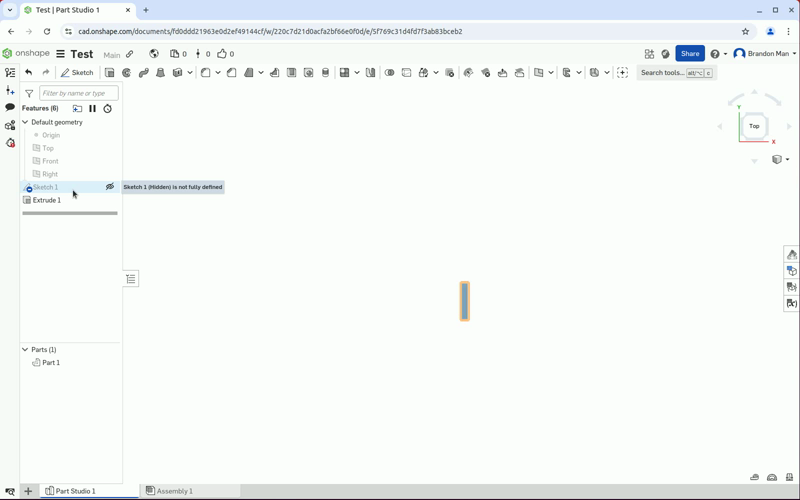
click(73, 189)
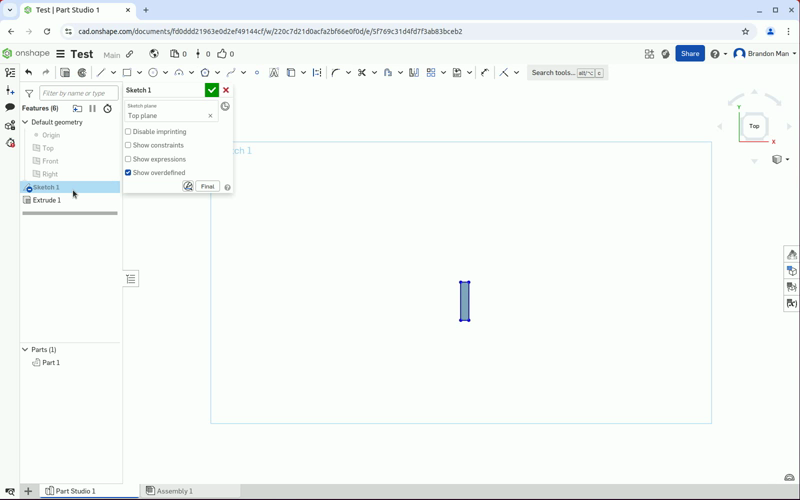
mouse_move(229, 92)
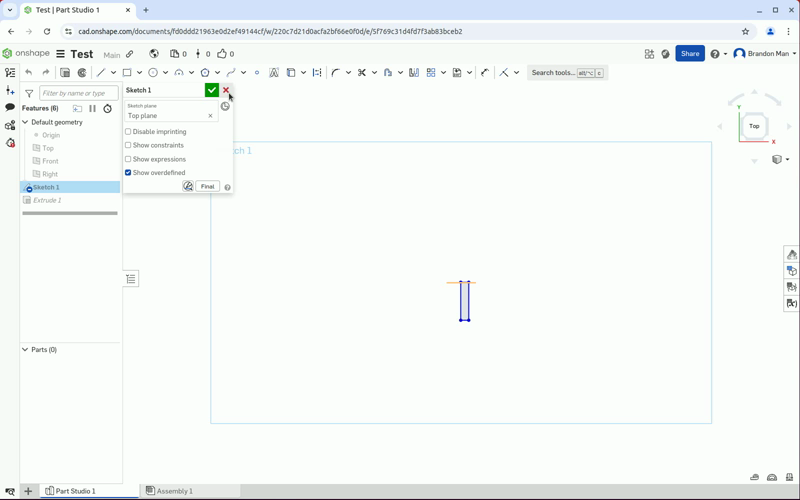
click(229, 92)
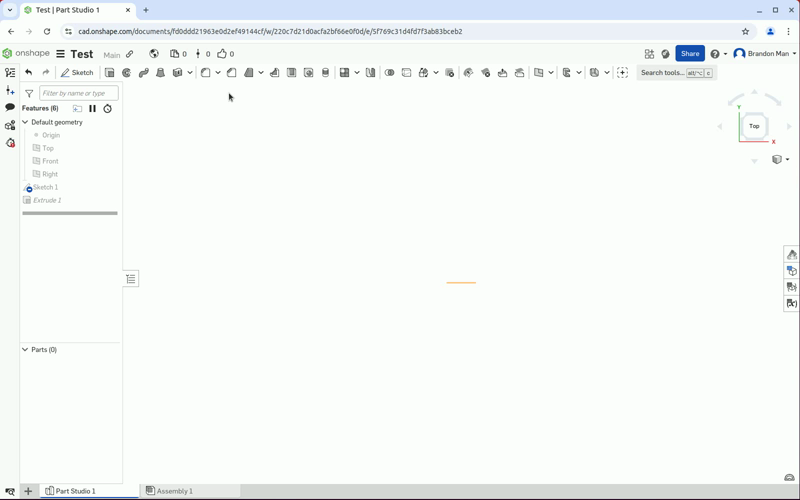
mouse_move(73, 352)
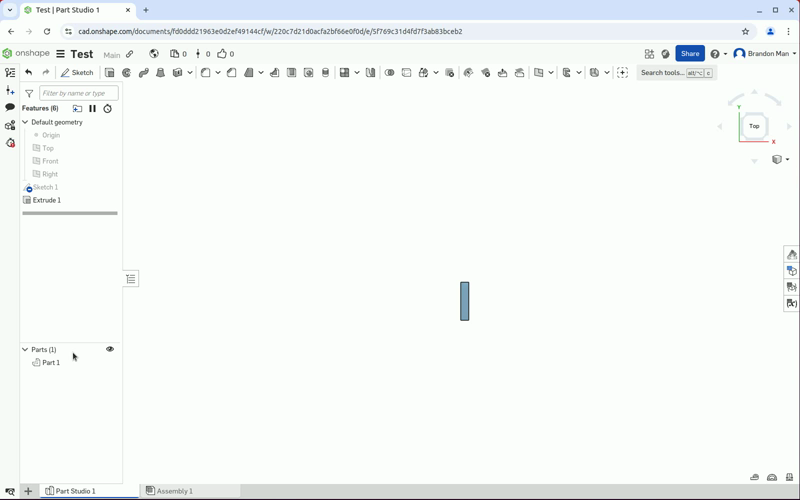
key(y)
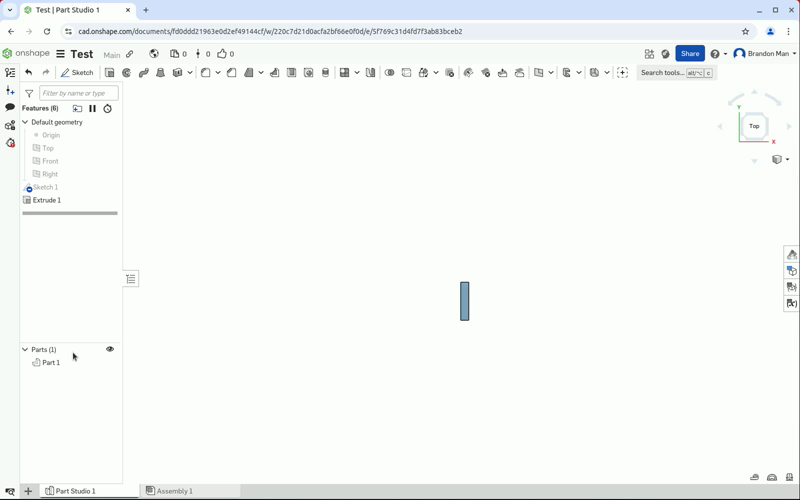
key(shift+p)
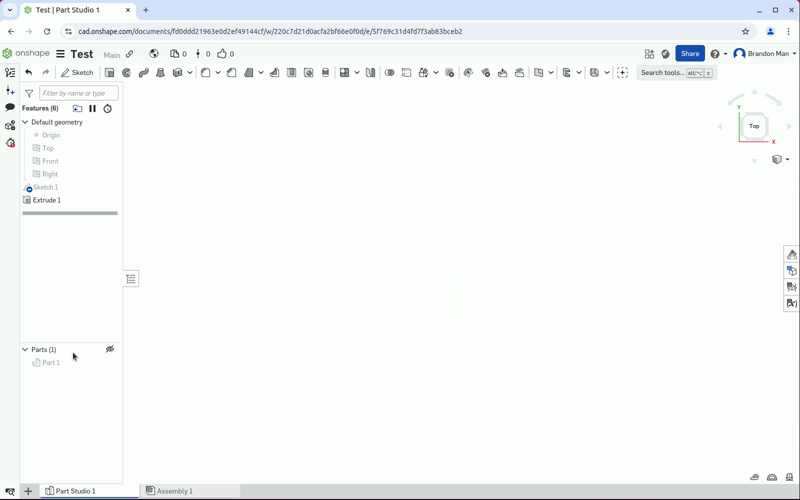
key(space)
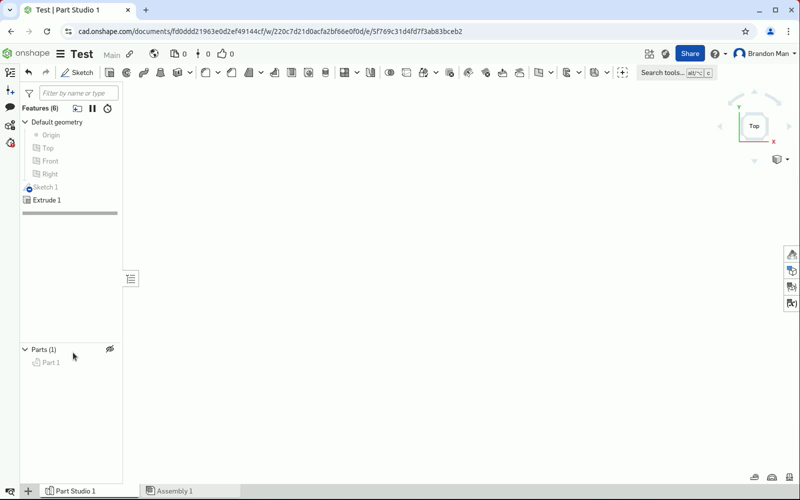
key_down(shift)
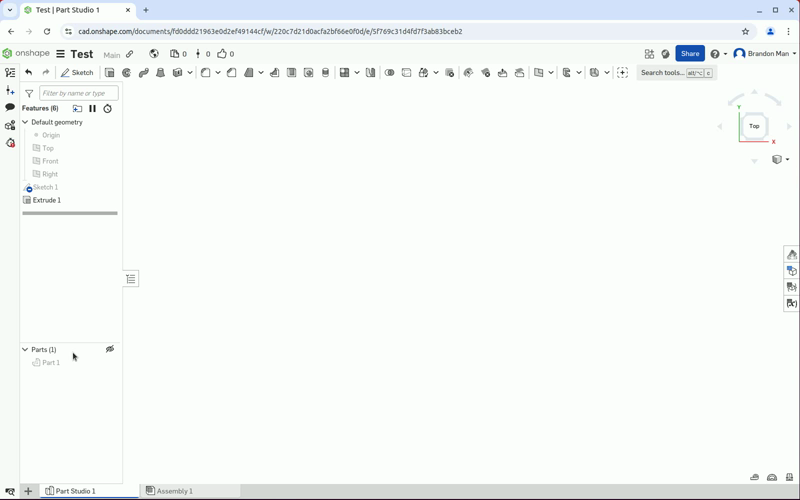
key(up)
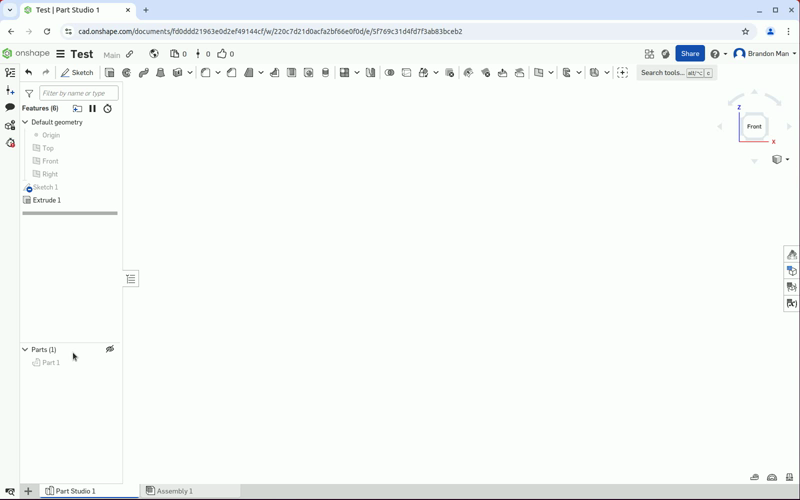
key_up(shift)
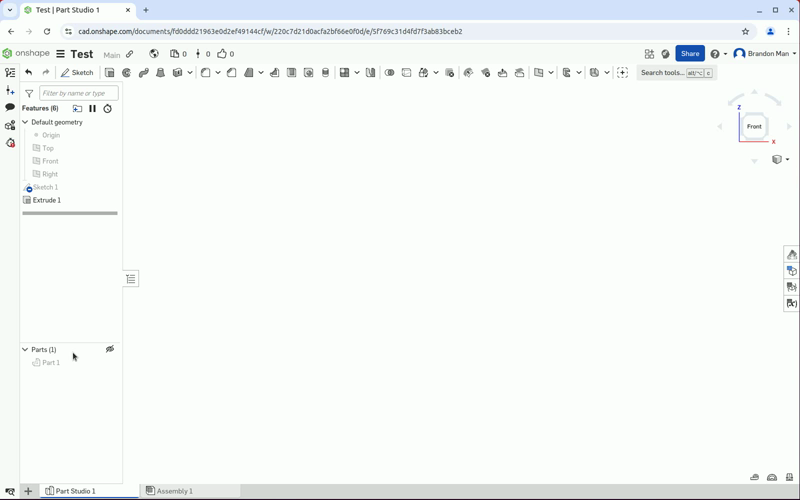
key(space)
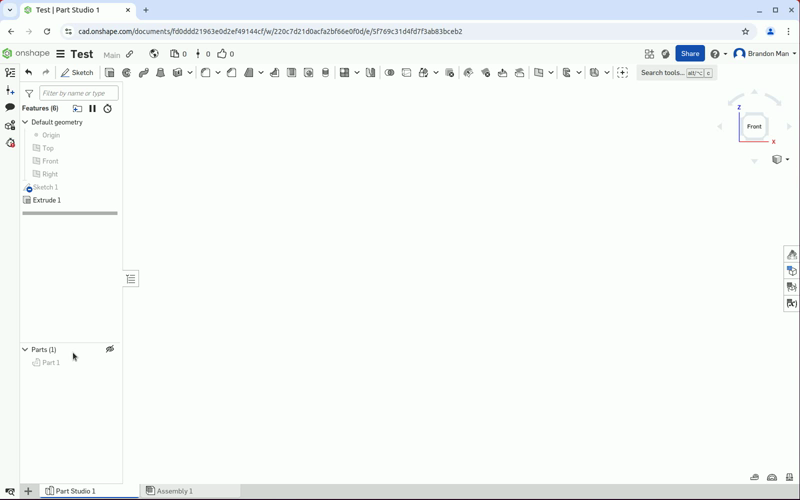
key_down(shift)
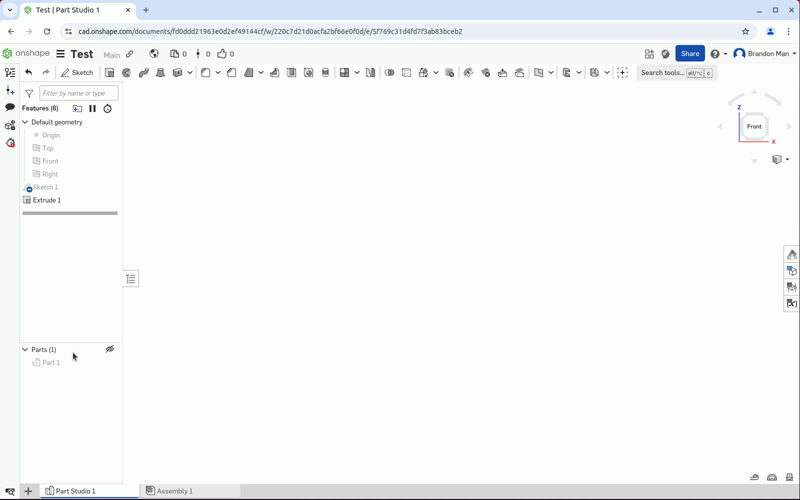
key(left)
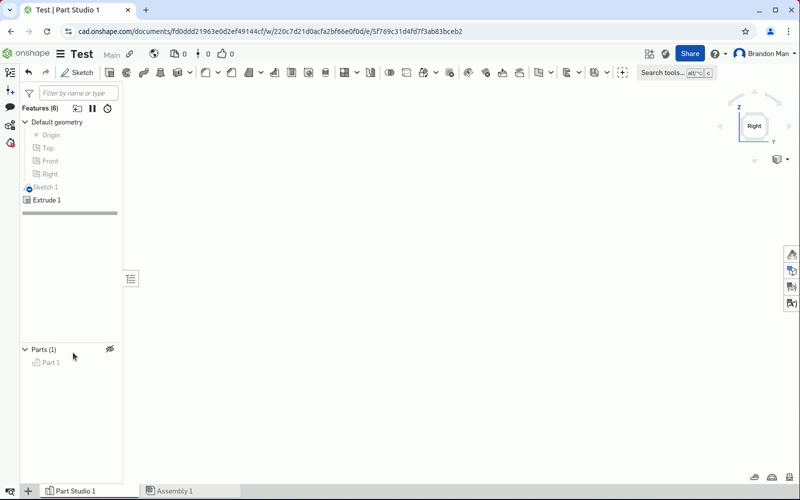
key_up(shift)
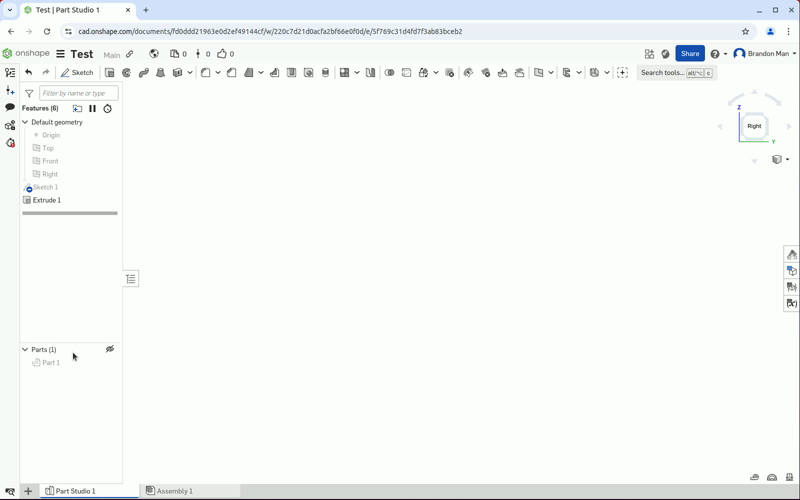
mouse_move(73, 352)
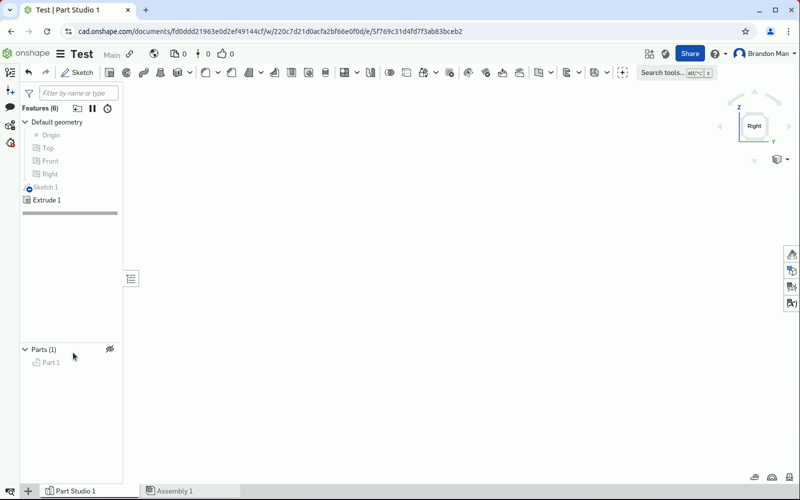
key(shift+y)
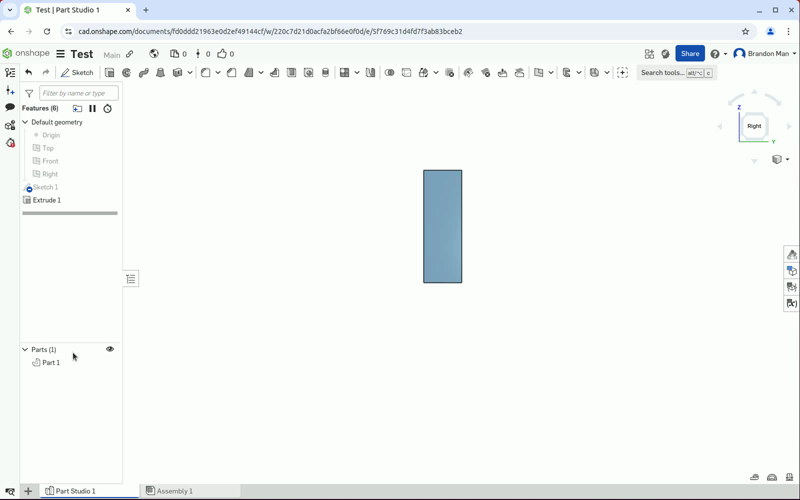
mouse_move(541, 75)
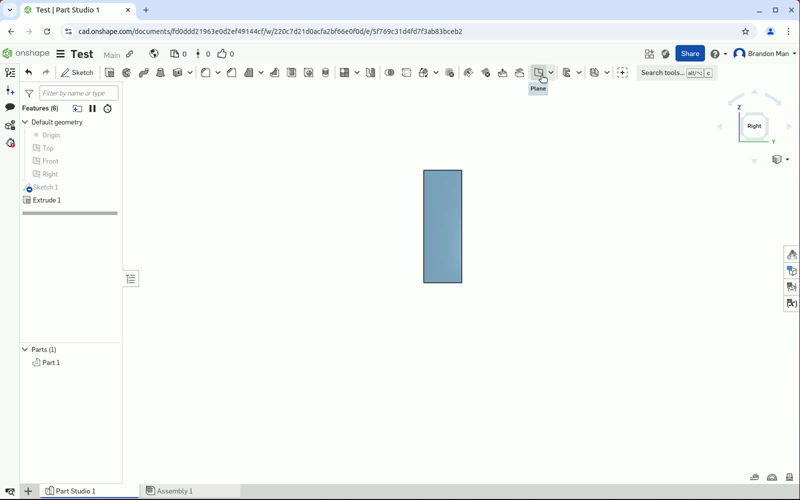
click(541, 75)
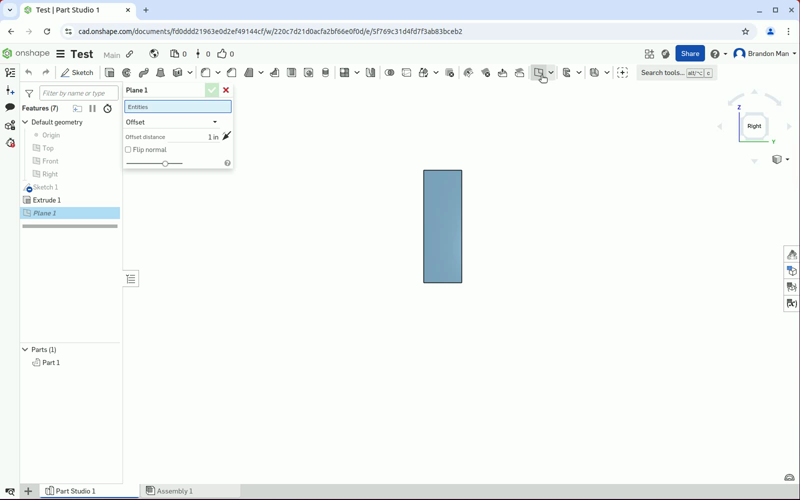
mouse_move(73, 176)
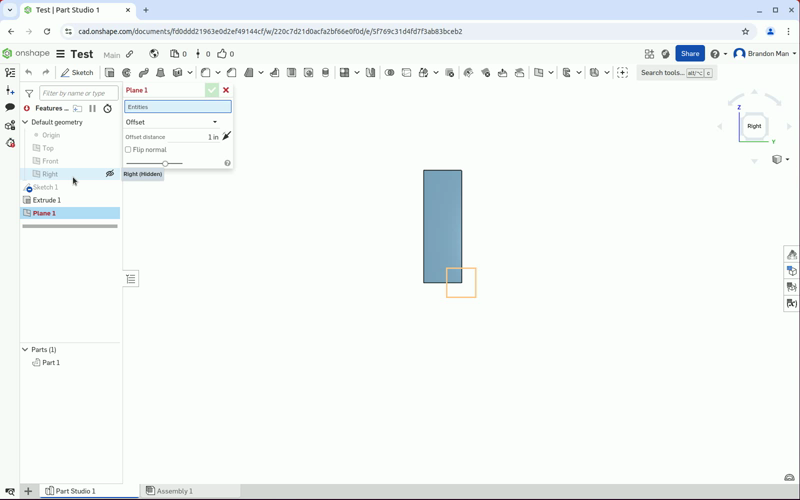
click(73, 176)
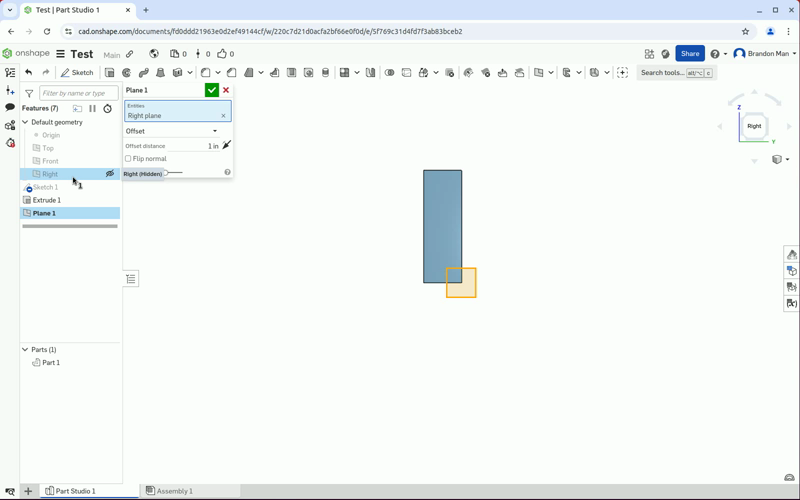
key(tab, 2)
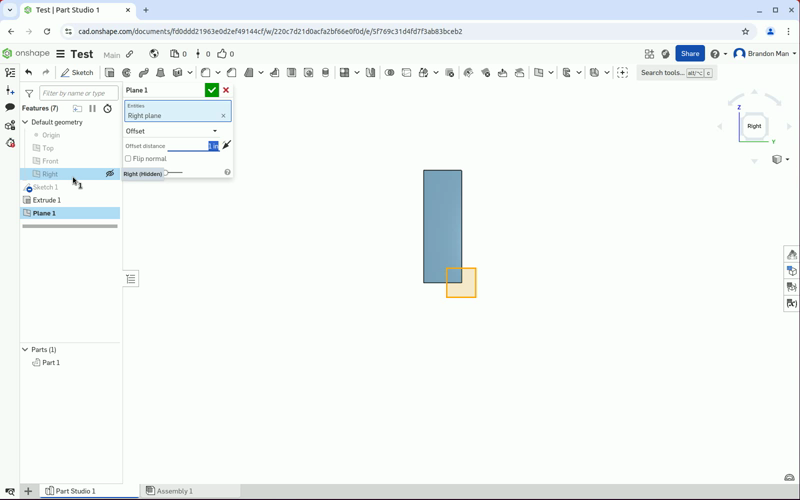
text(1.448)
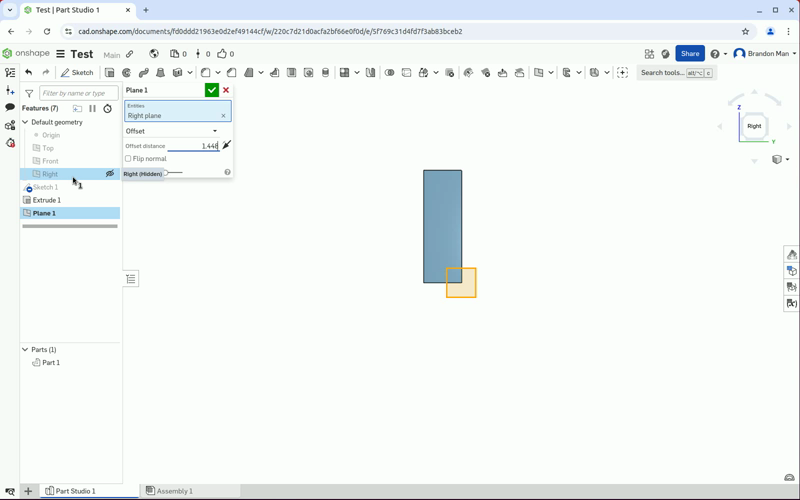
key(enter, 2)
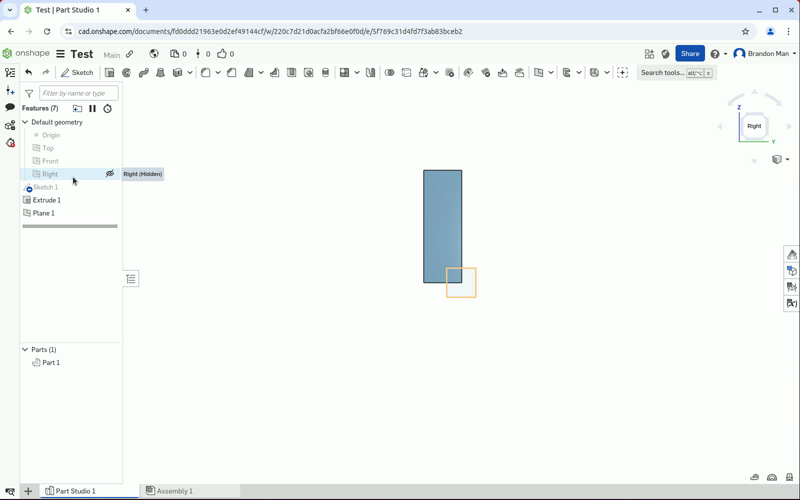
key(shift+s)
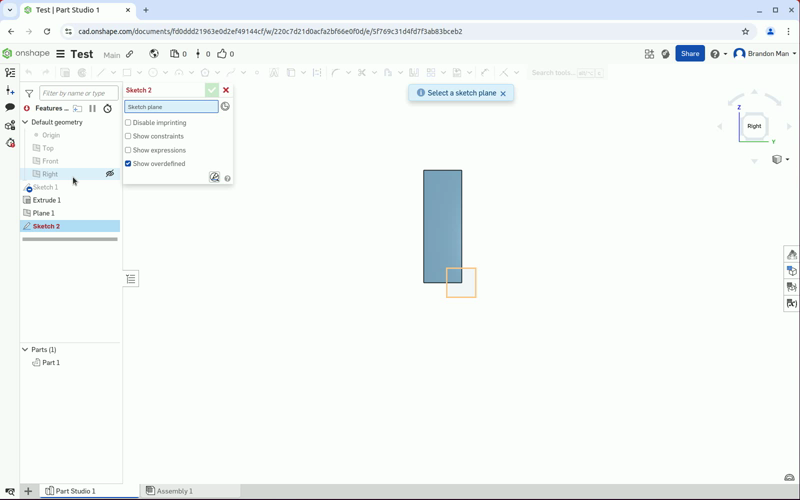
mouse_move(73, 215)
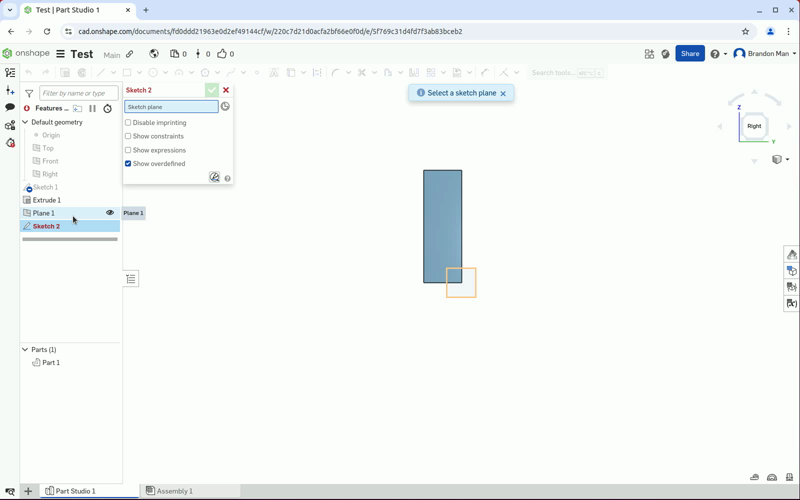
click(73, 215)
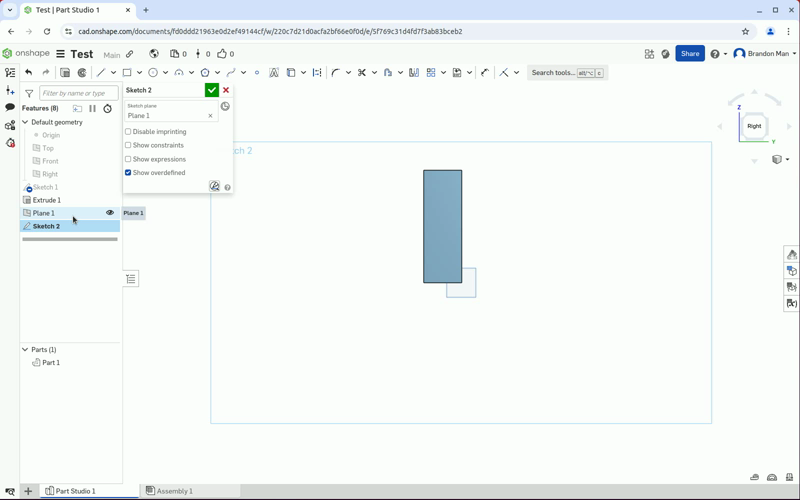
mouse_move(73, 352)
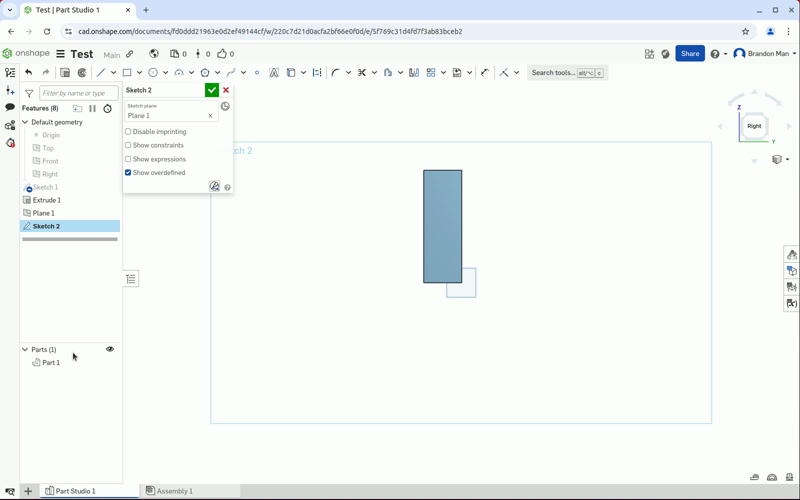
key(y)
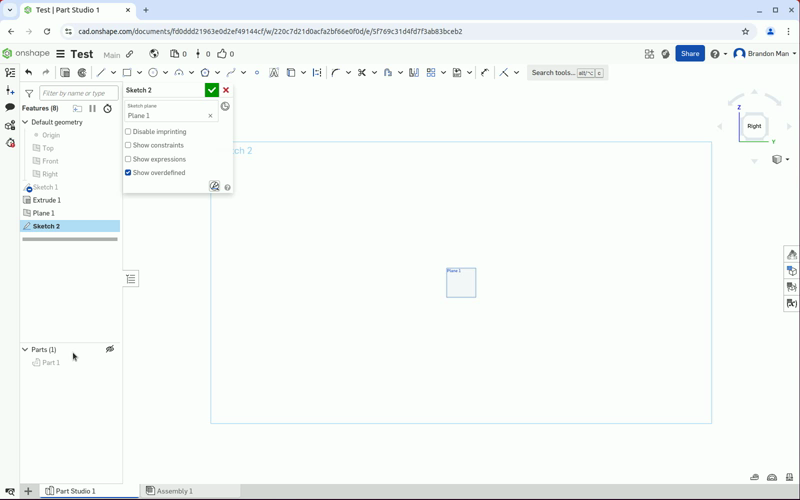
key(c)
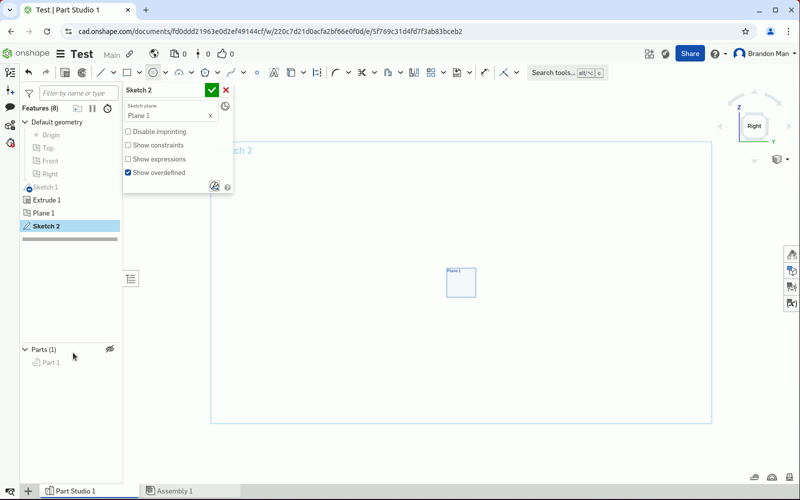
key_down(shift)
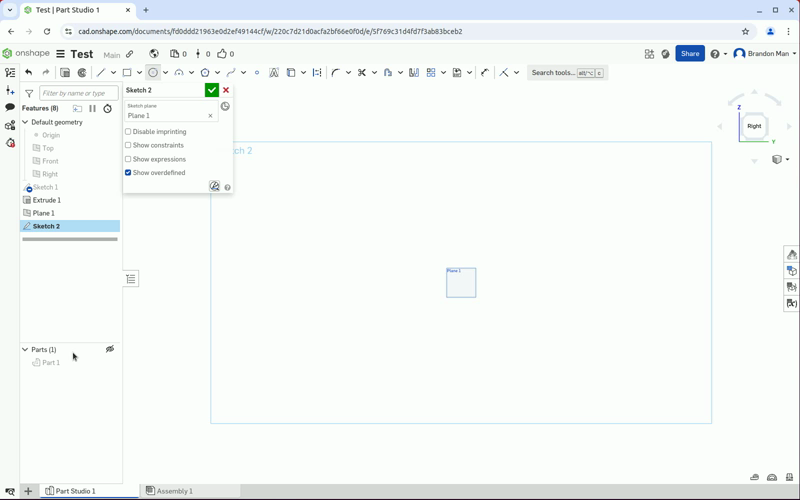
mouse_move(441, 226)
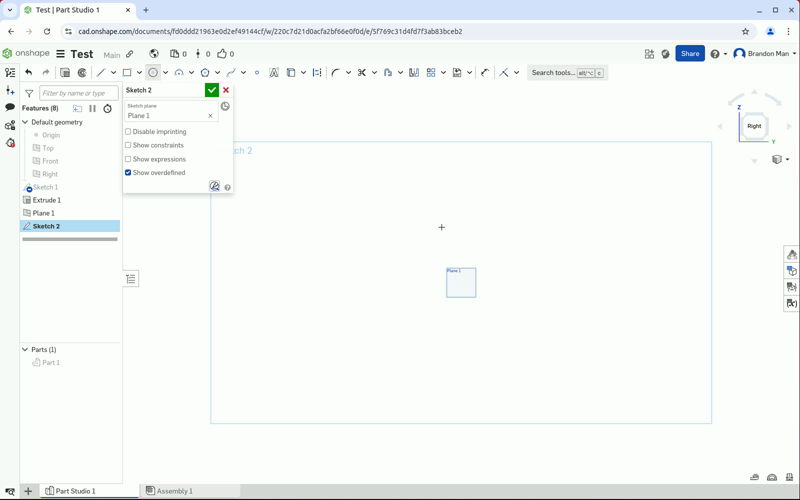
click(441, 226)
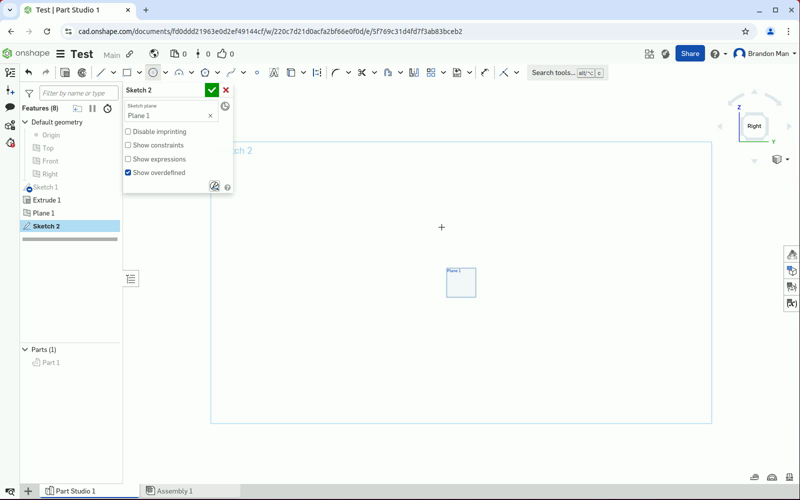
key_up(shift)
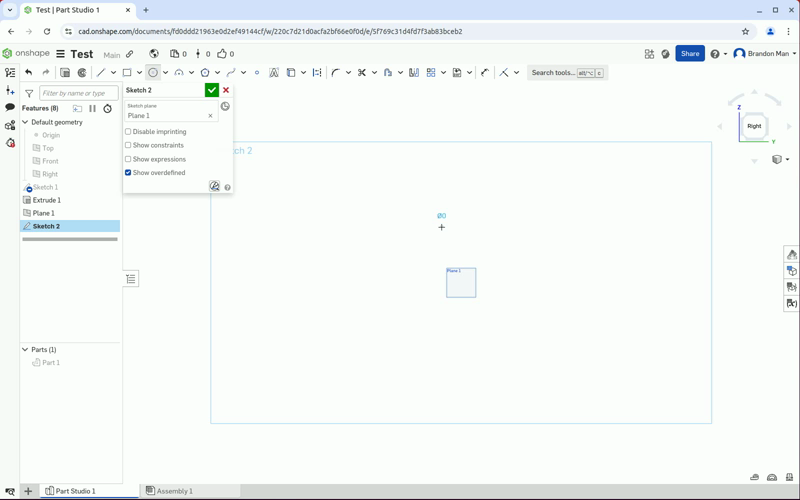
mouse_move(444, 226)
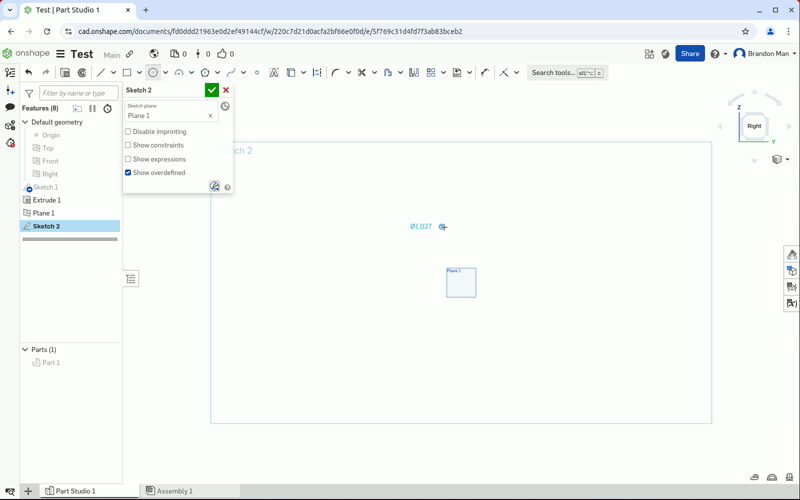
scroll(6)
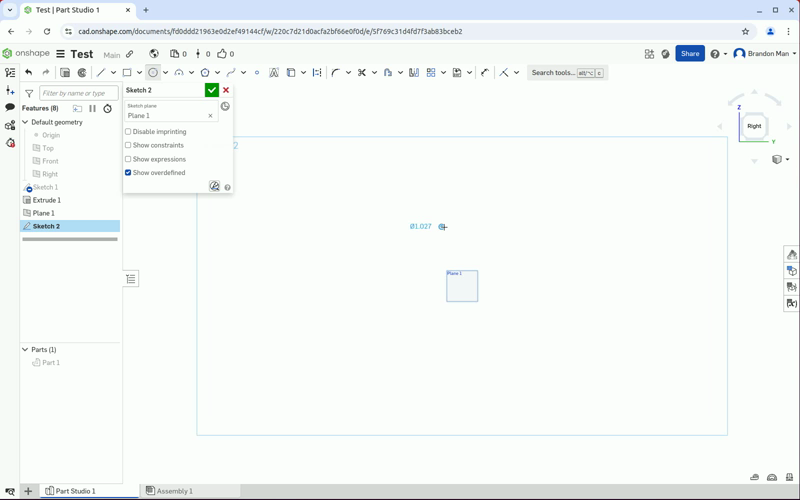
scroll(6)
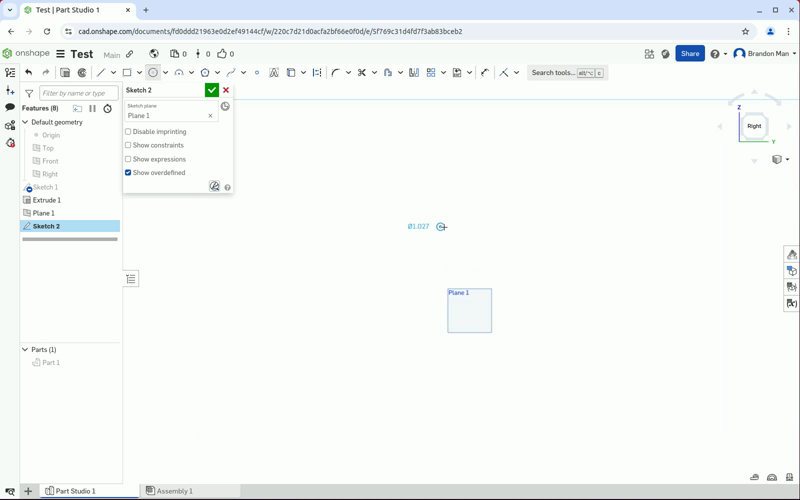
scroll(6)
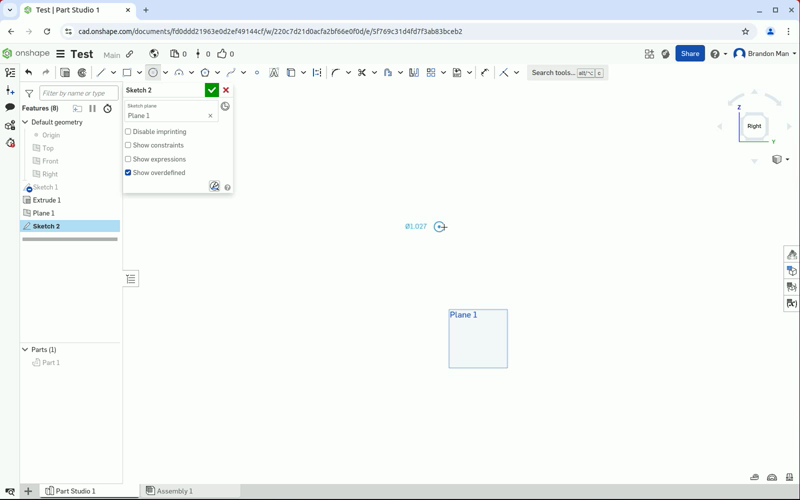
scroll(6)
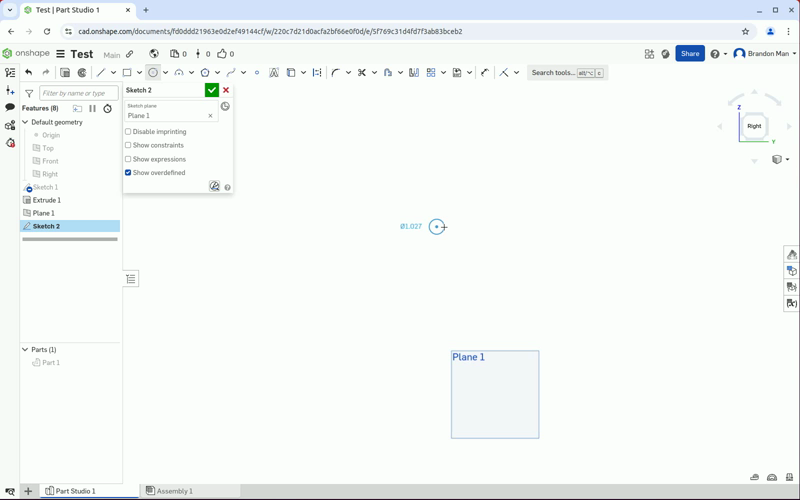
scroll(6)
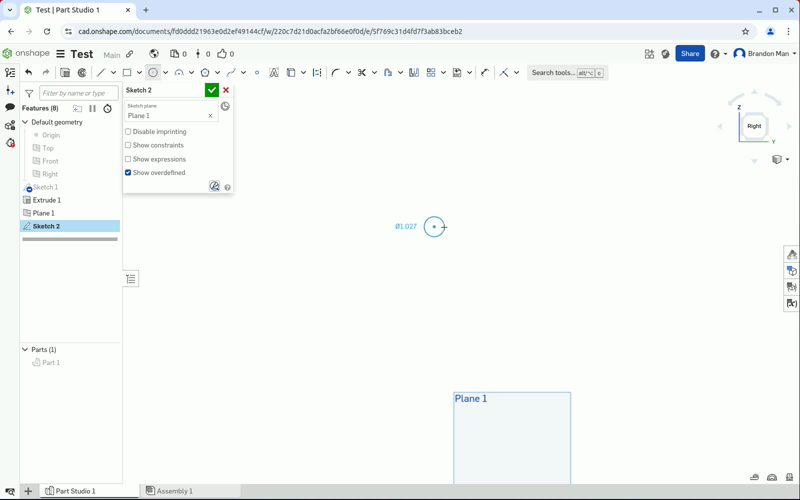
scroll(6)
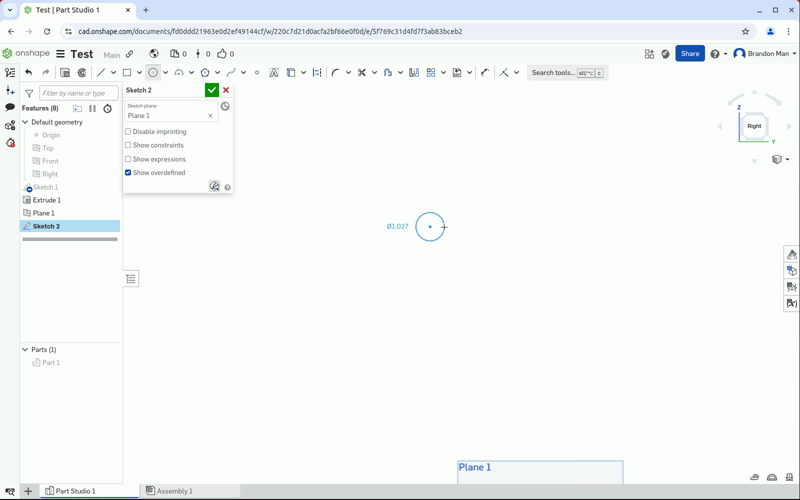
scroll(6)
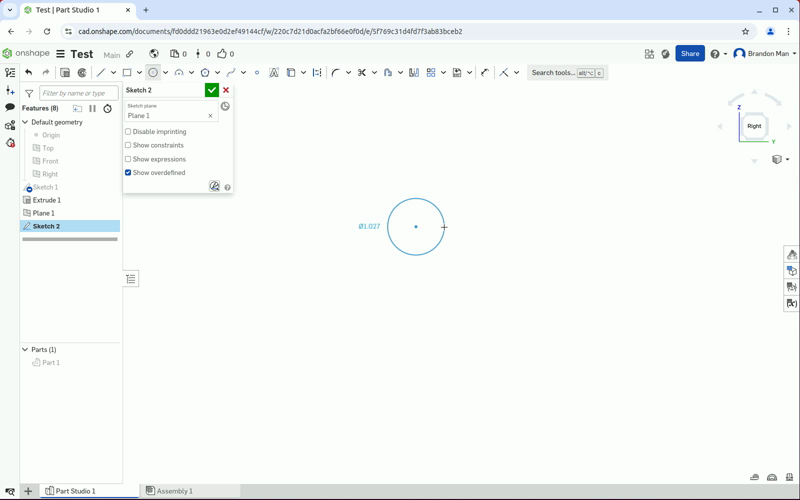
click(444, 226)
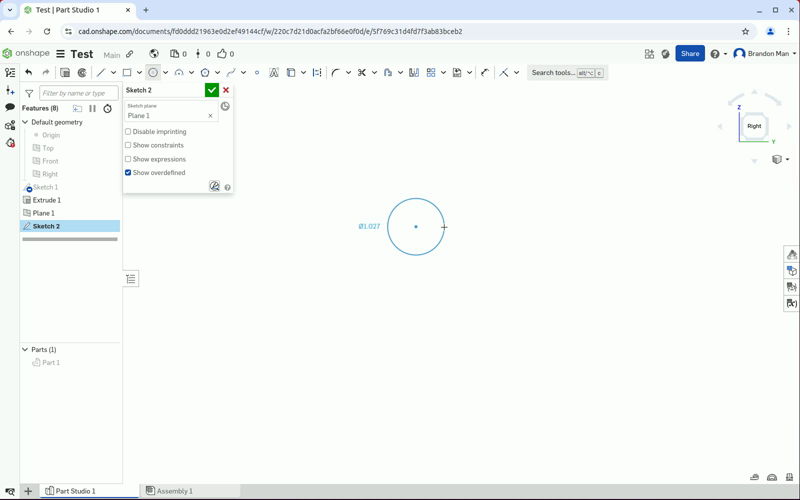
scroll(-6)
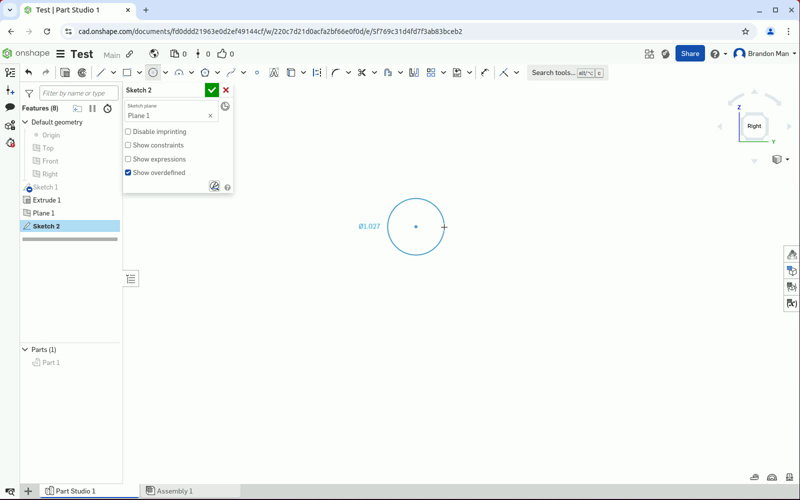
scroll(-6)
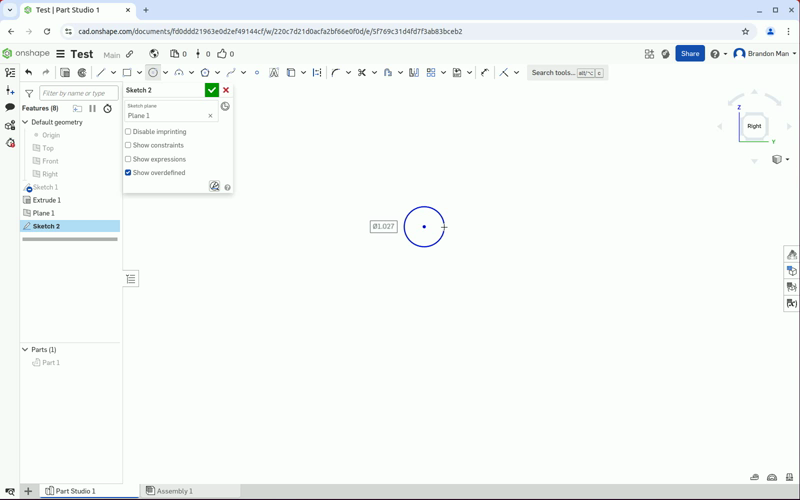
scroll(-6)
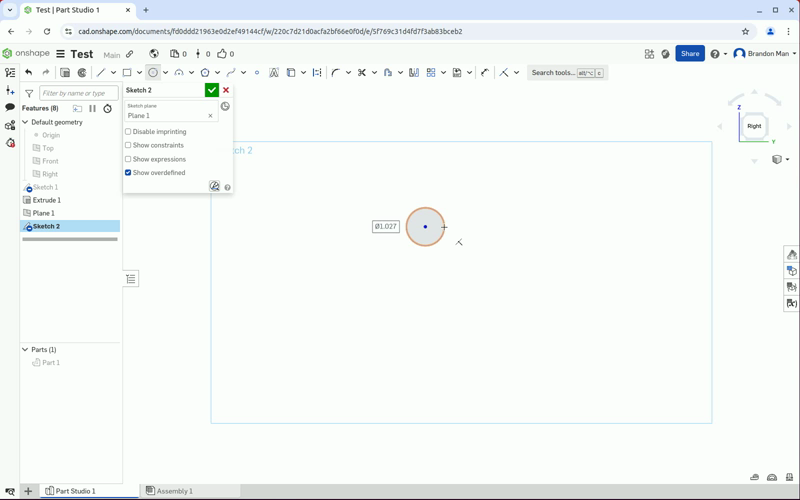
scroll(-6)
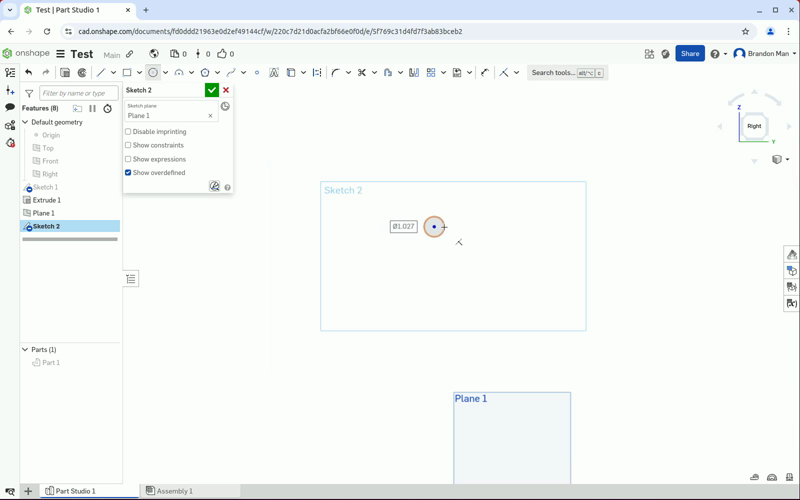
scroll(-6)
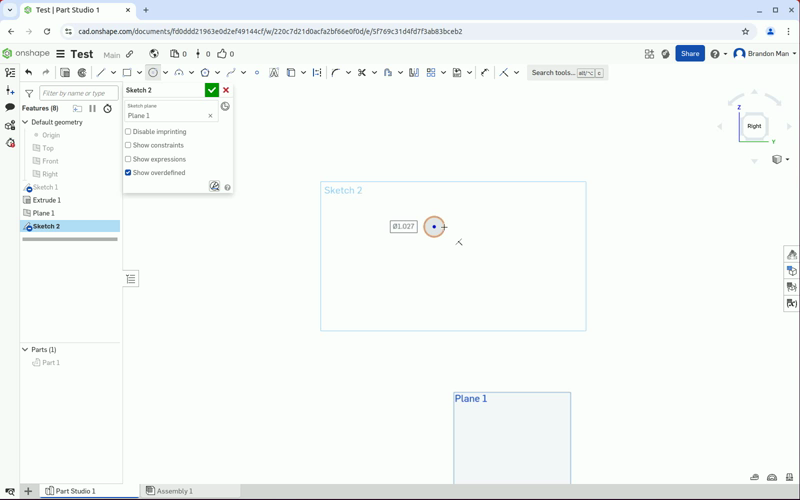
scroll(-6)
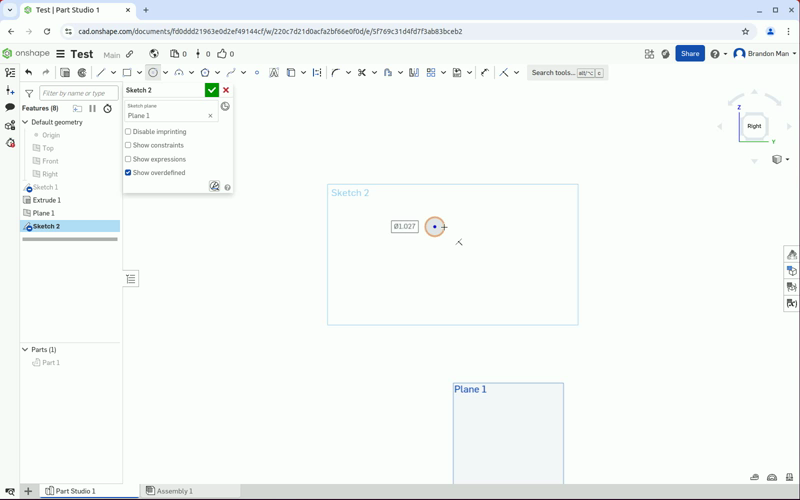
scroll(-6)
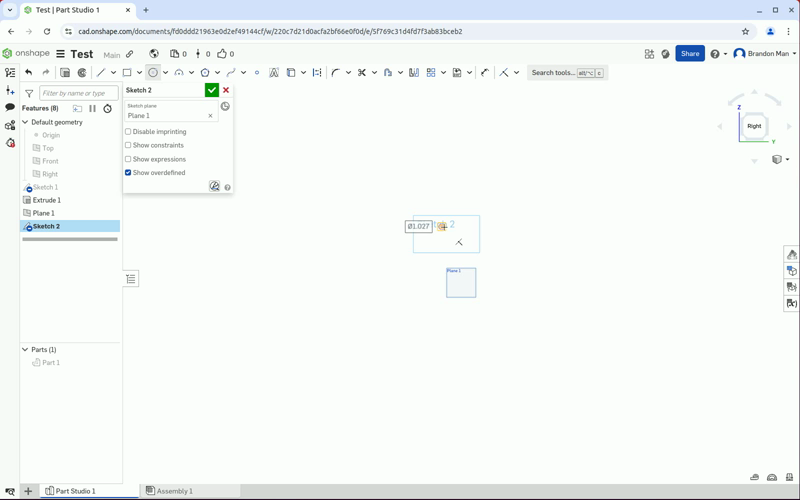
key(esc)
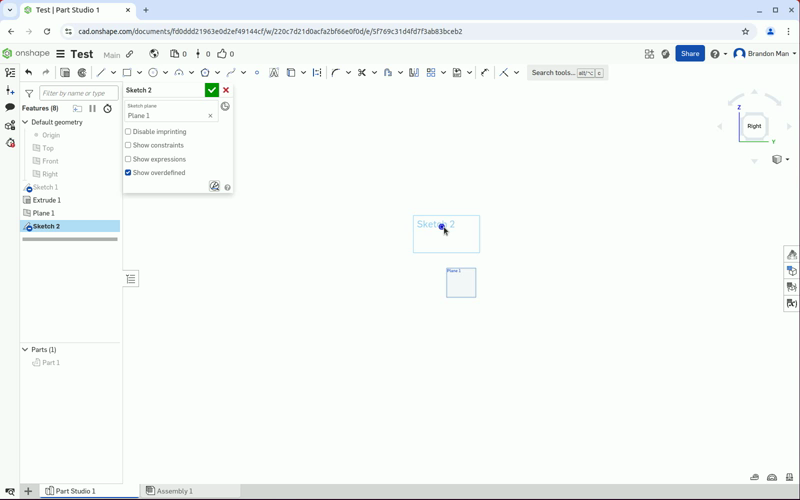
mouse_move(441, 224)
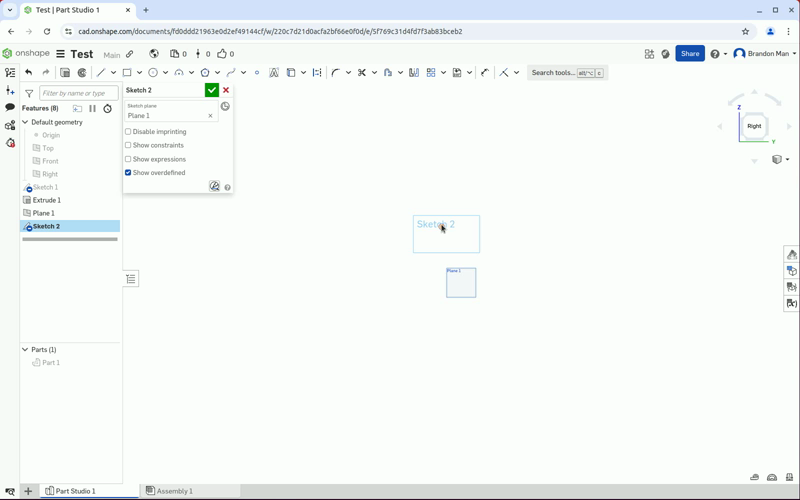
scroll(6)
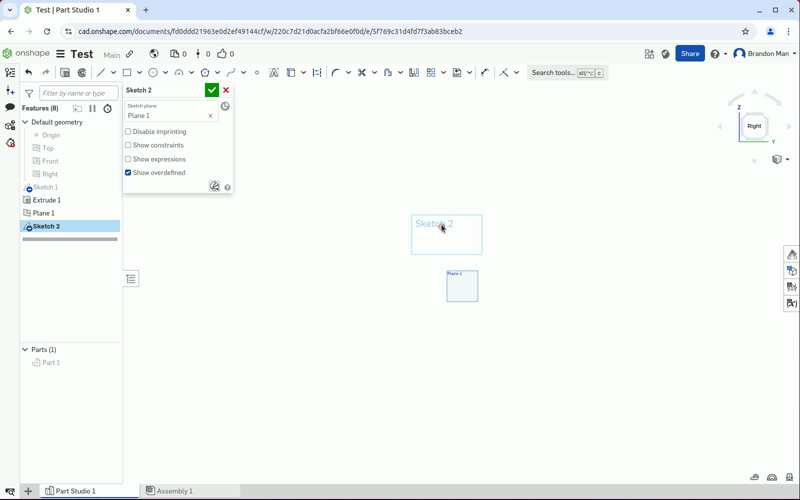
scroll(6)
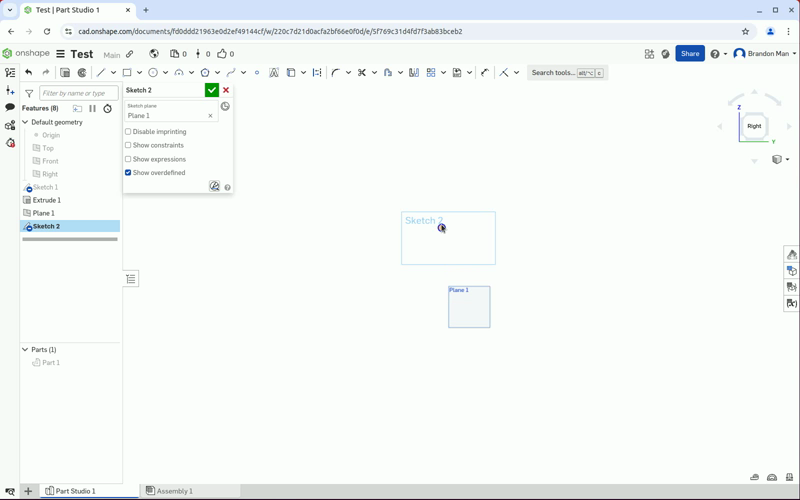
scroll(6)
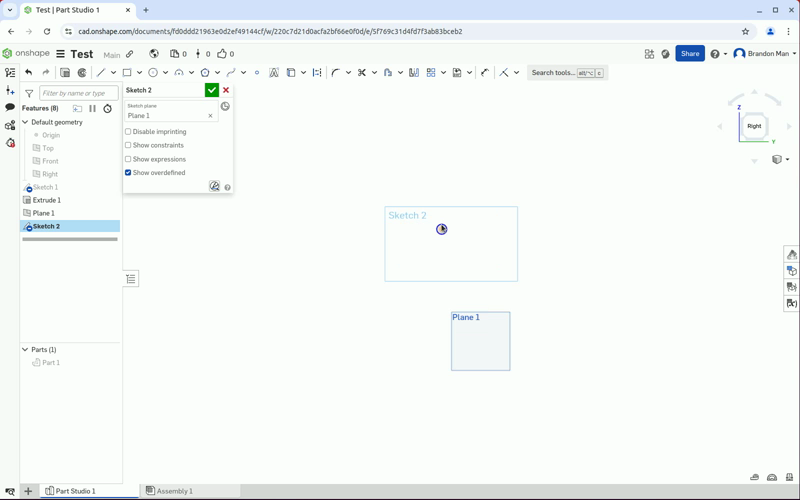
scroll(6)
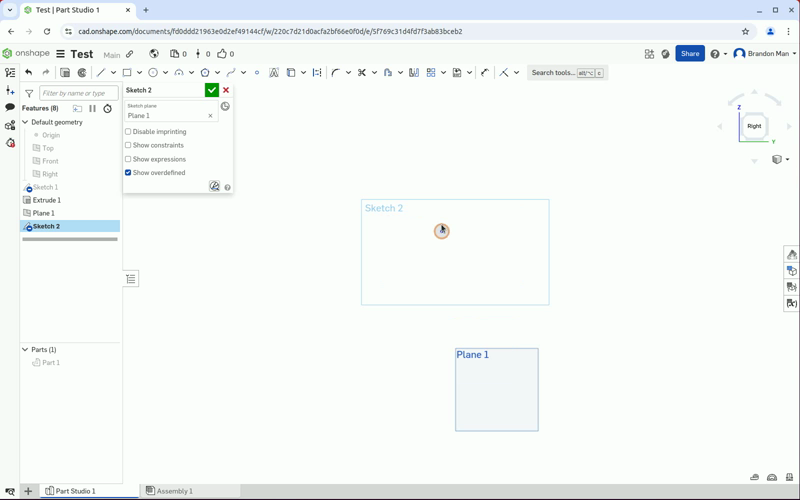
scroll(6)
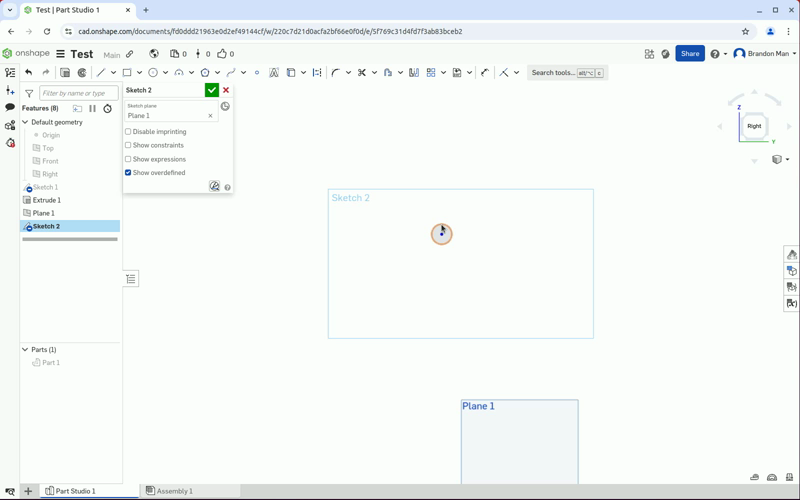
scroll(6)
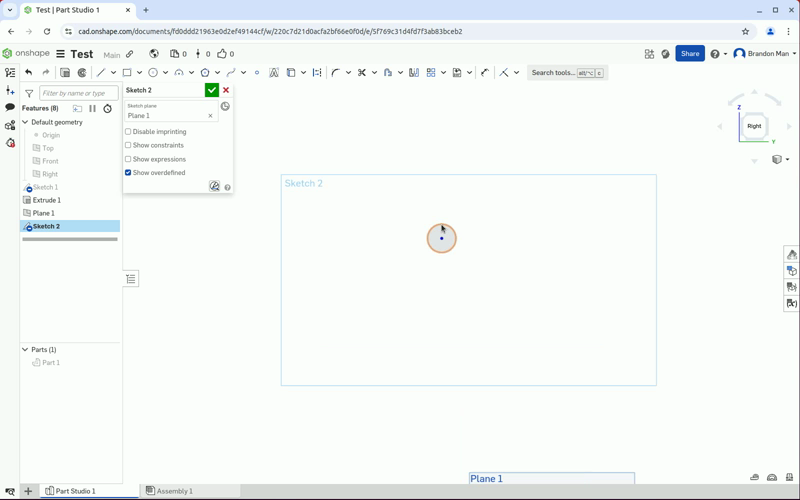
scroll(6)
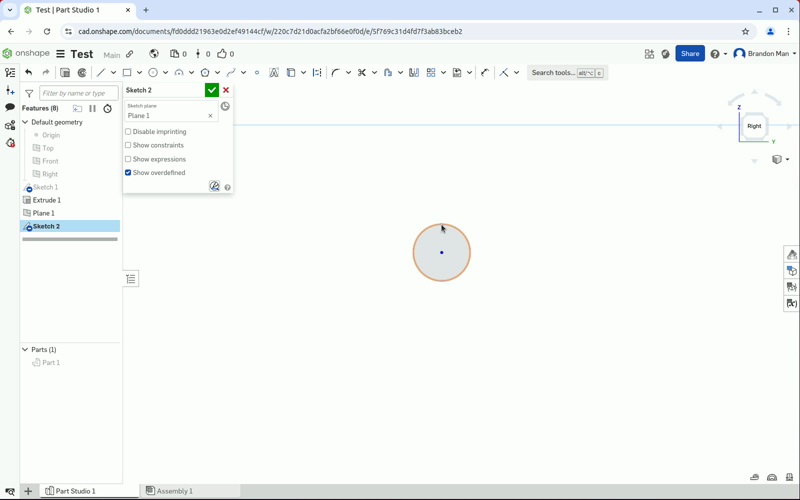
click(441, 224)
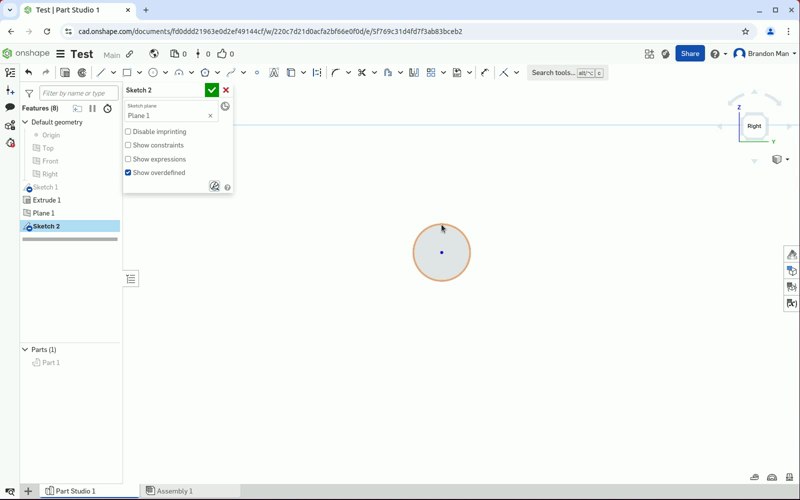
scroll(-6)
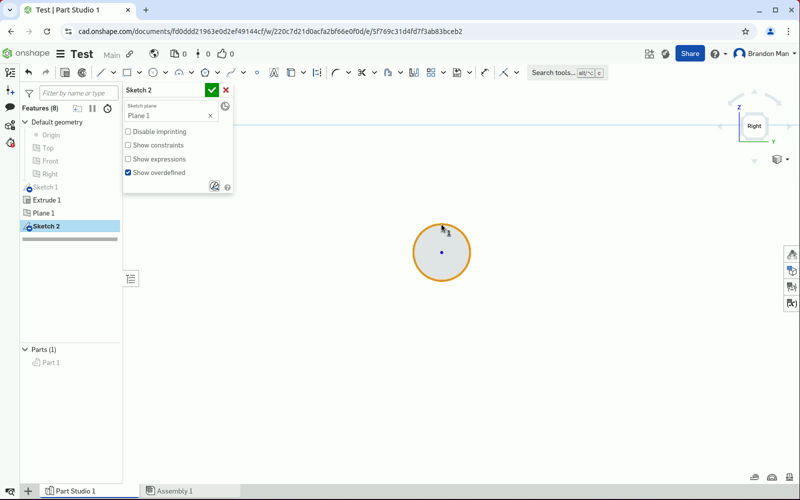
scroll(-6)
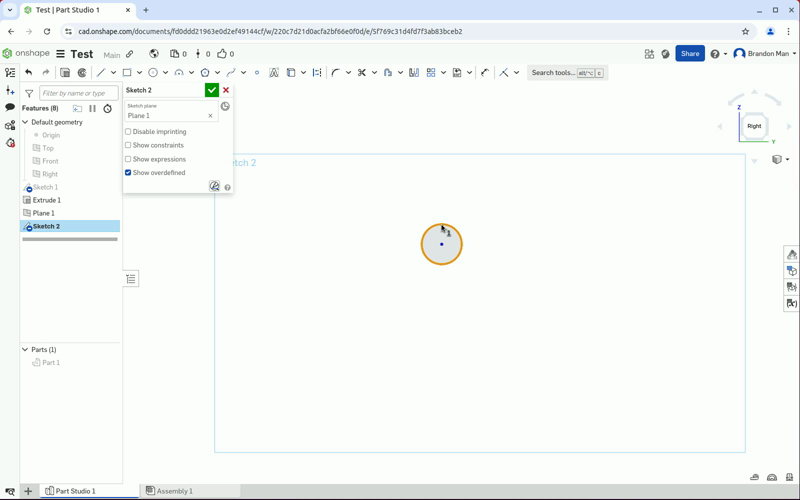
scroll(-6)
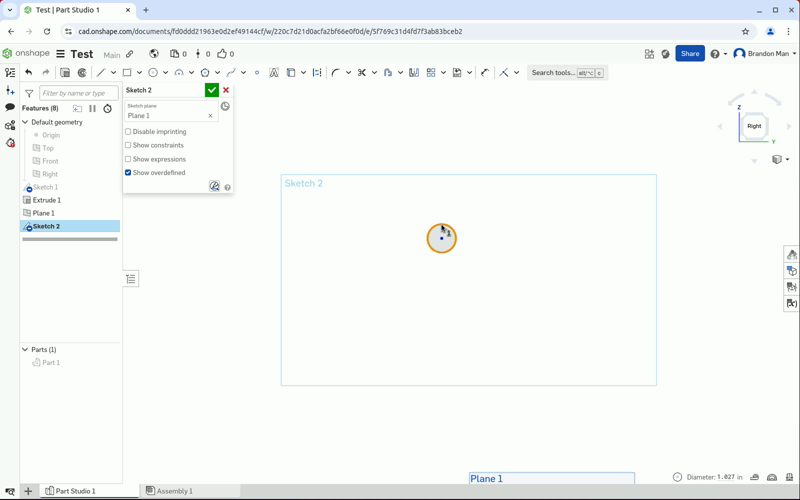
scroll(-6)
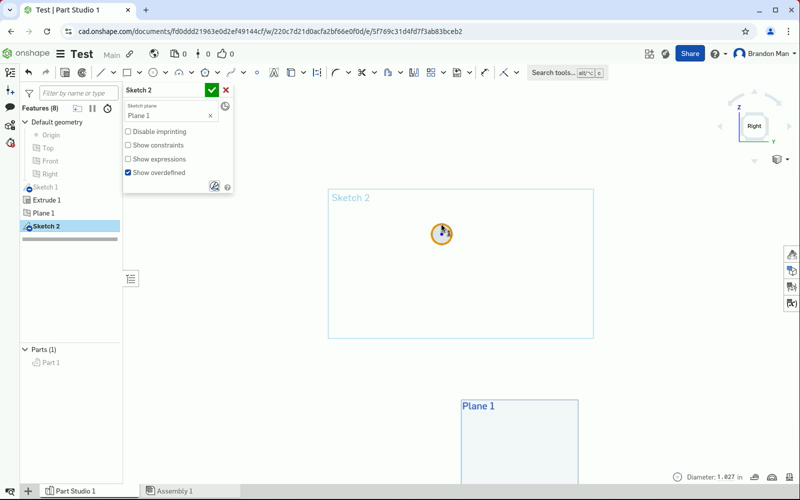
scroll(-6)
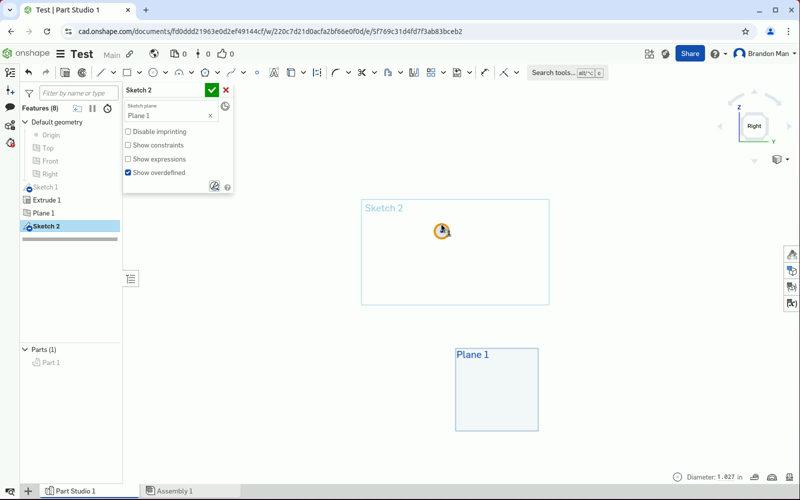
scroll(-6)
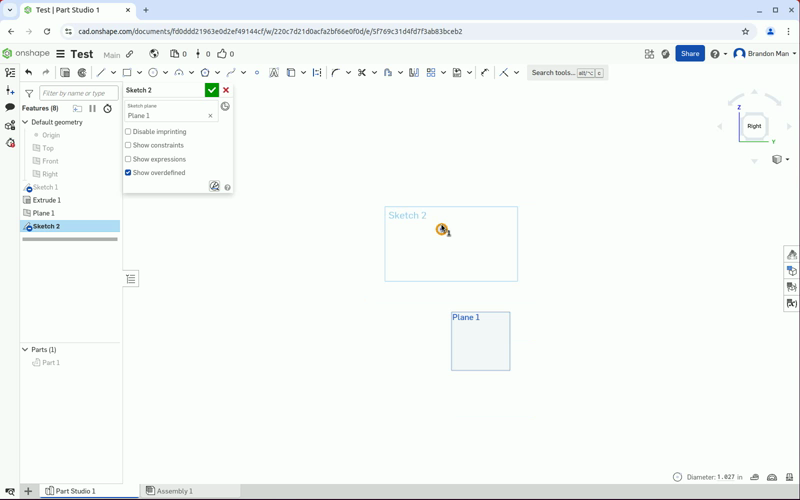
scroll(-6)
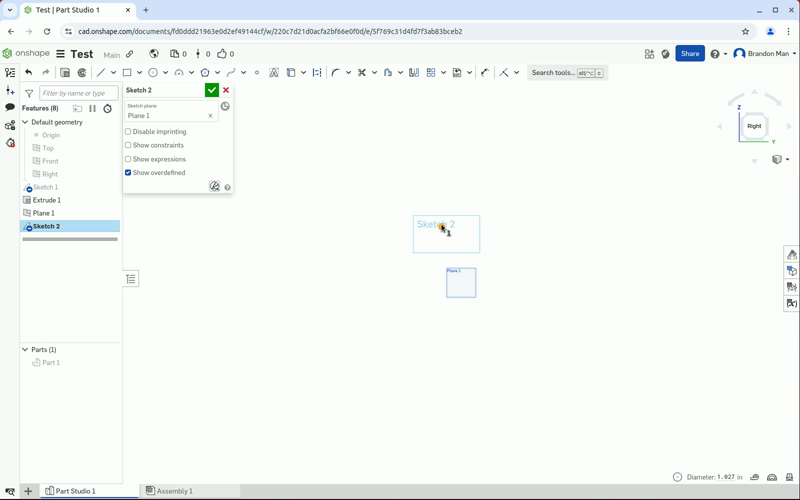
mouse_move(73, 352)
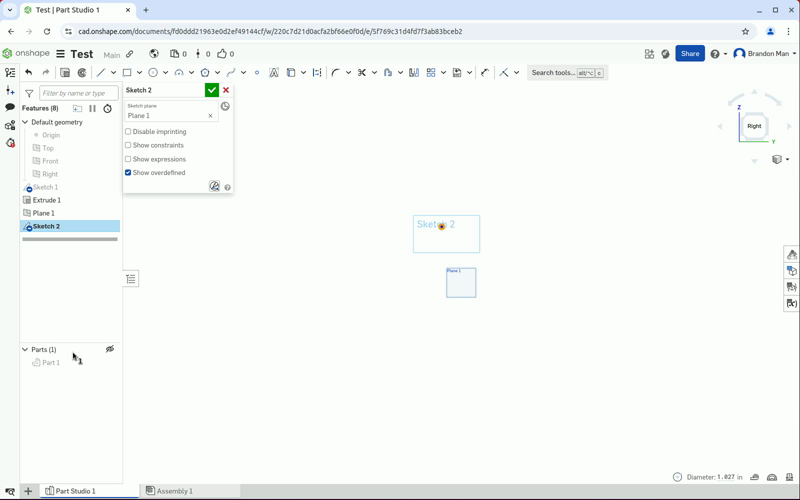
key(shift+y)
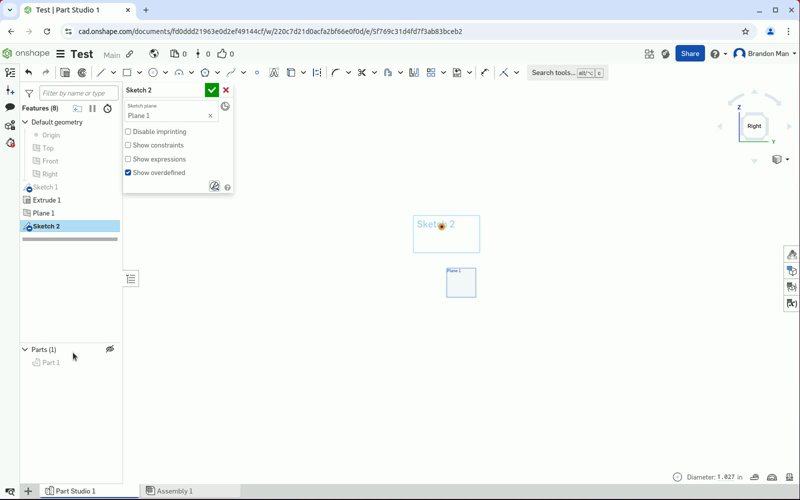
key(shift+e)
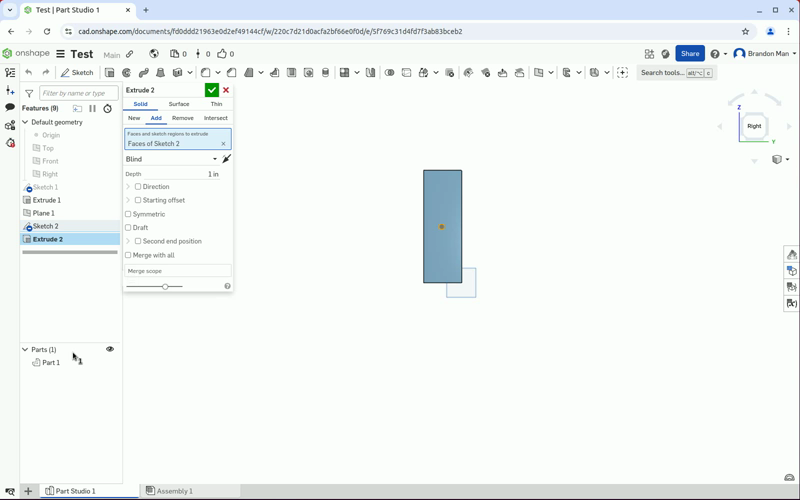
mouse_move(143, 106)
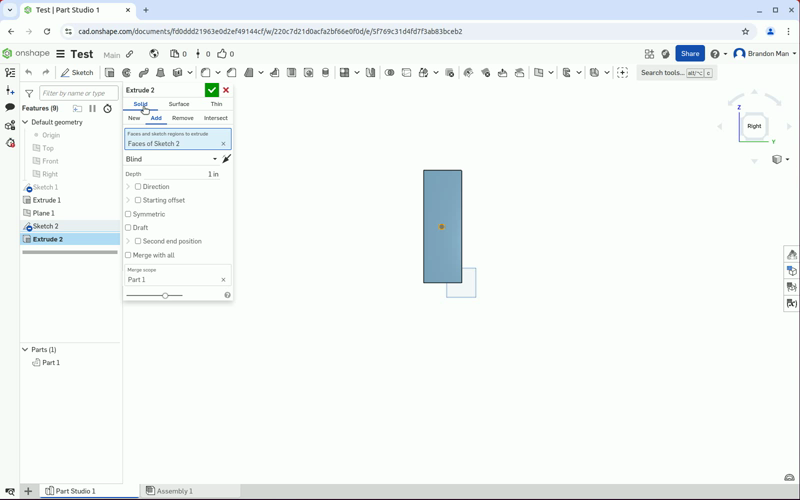
click(143, 106)
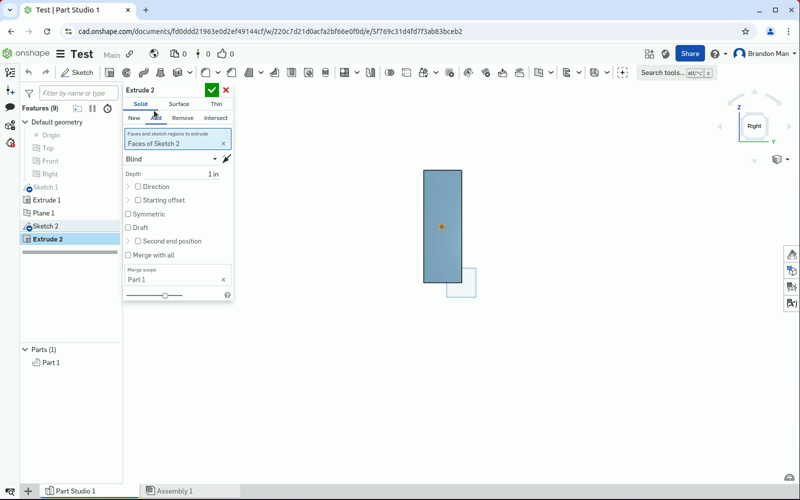
mouse_move(186, 120)
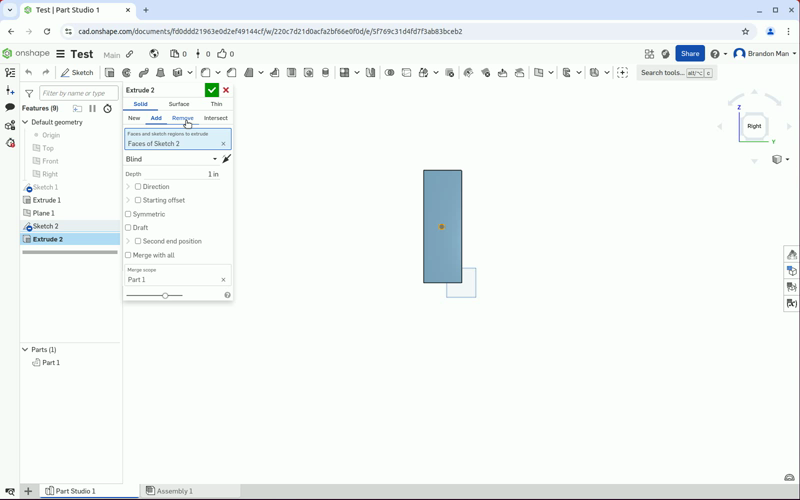
click(186, 120)
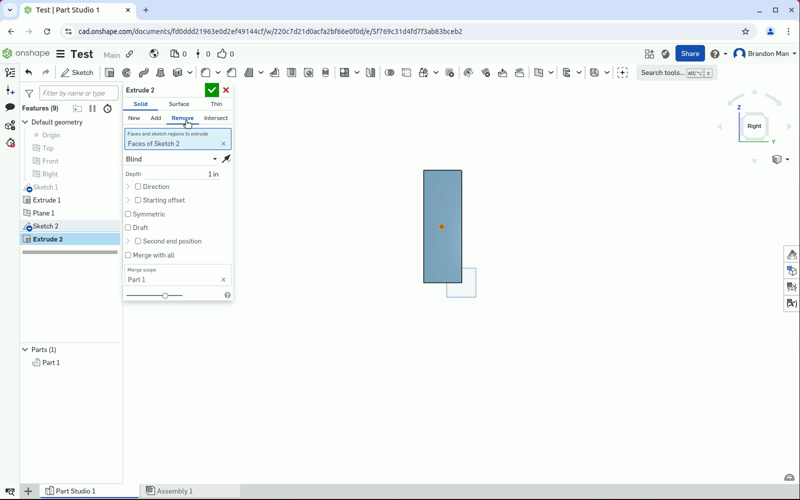
key(tab, 4)
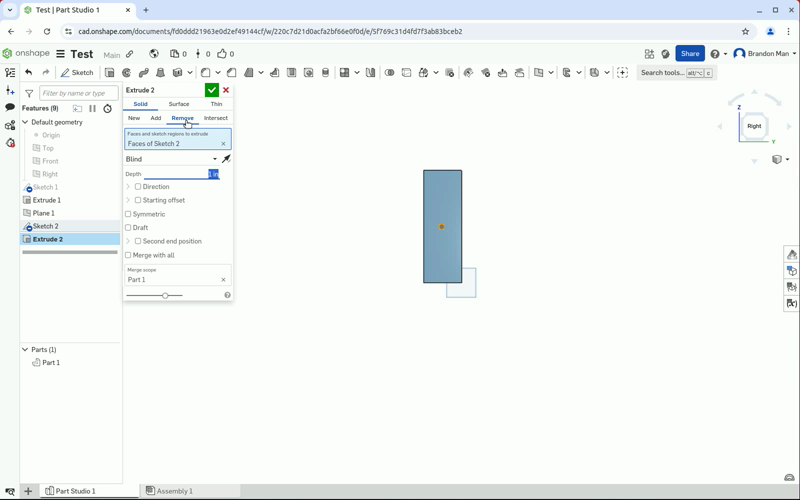
text(1.444)
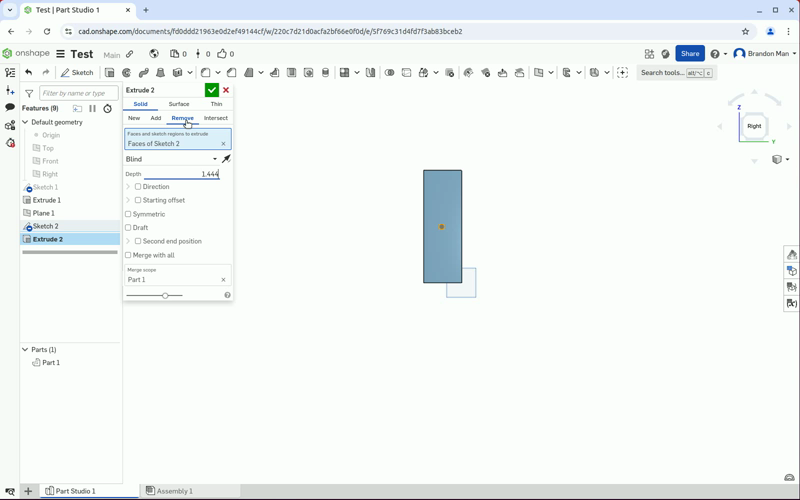
key(tab, 6)
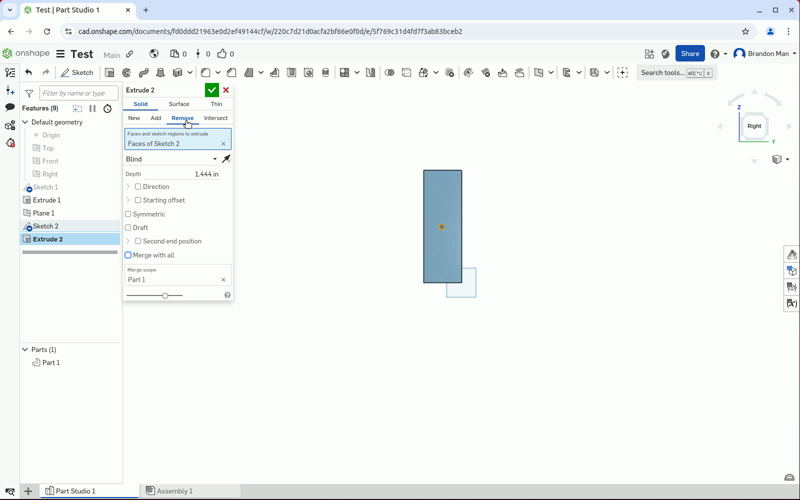
key(space)
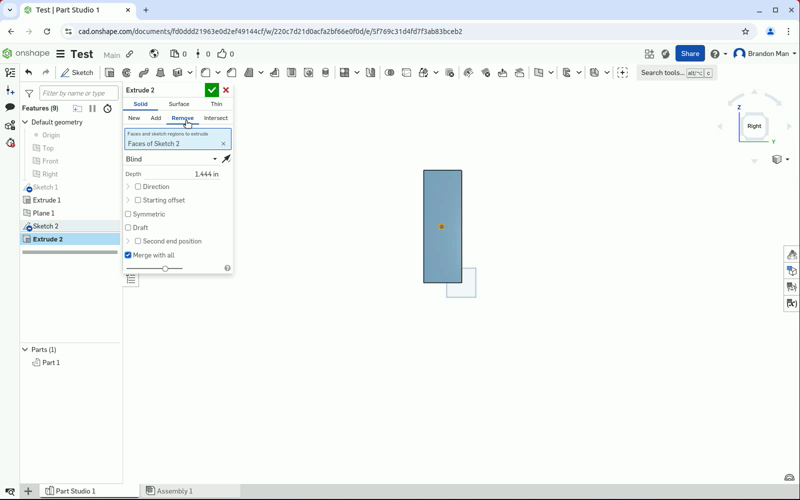
key(enter)
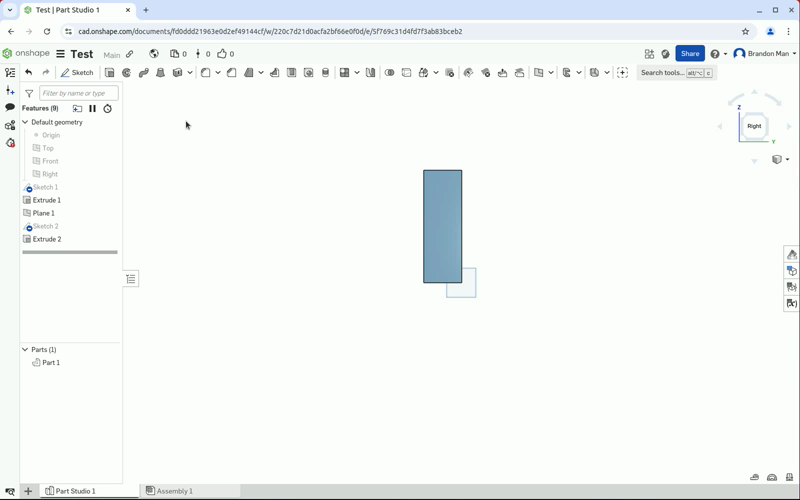
key(shift+h)
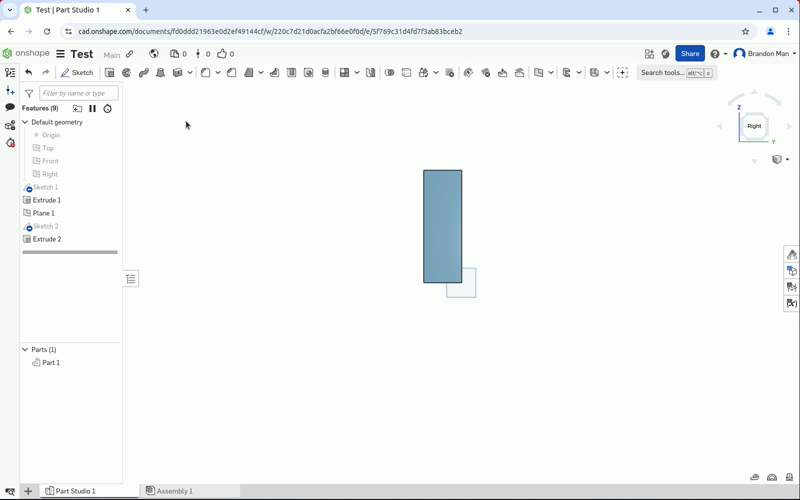
key(shift+h)
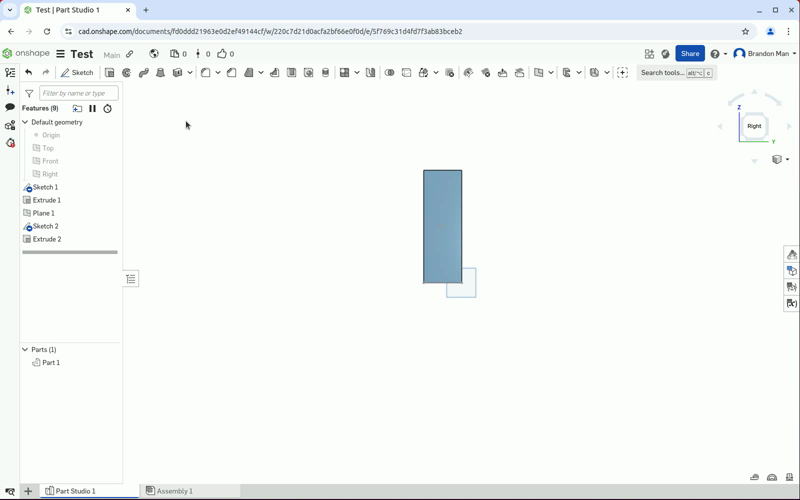
key(shift+7)
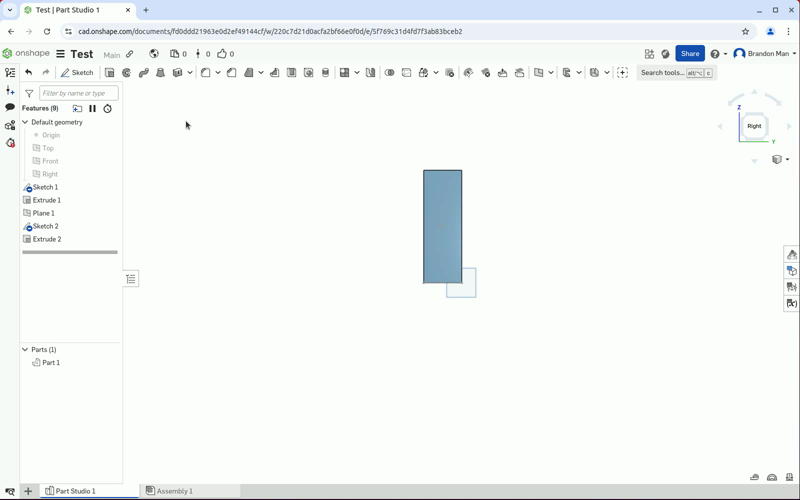
key(right, 2)
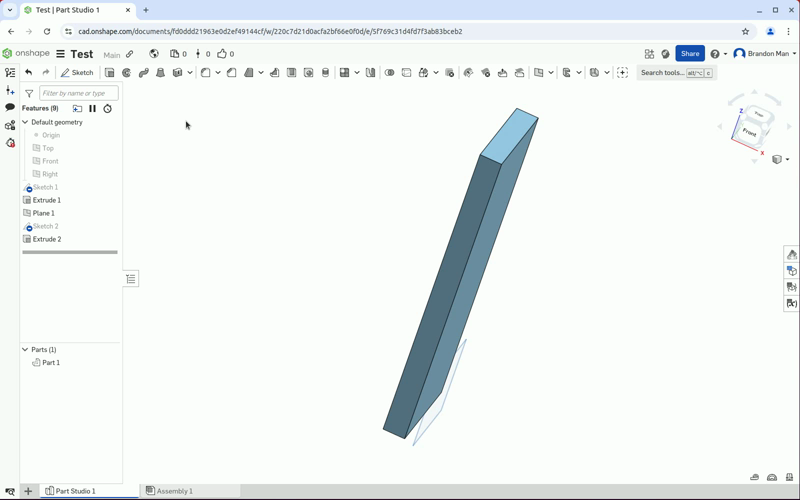
key(down, 2)
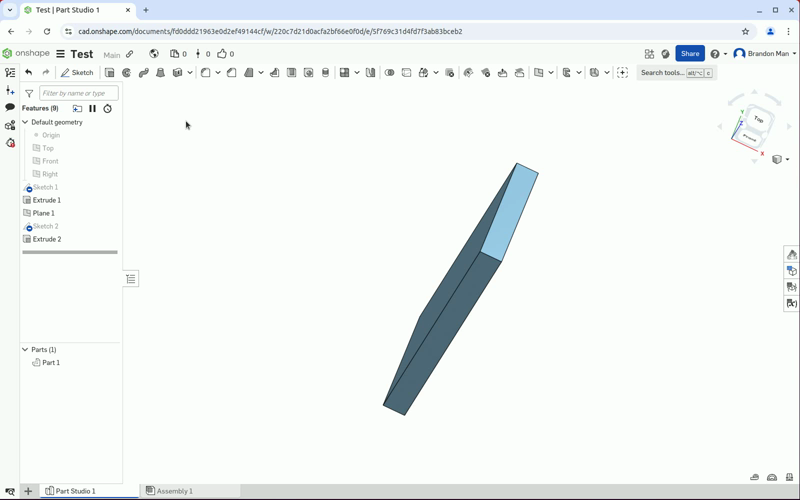
key(up, 2)
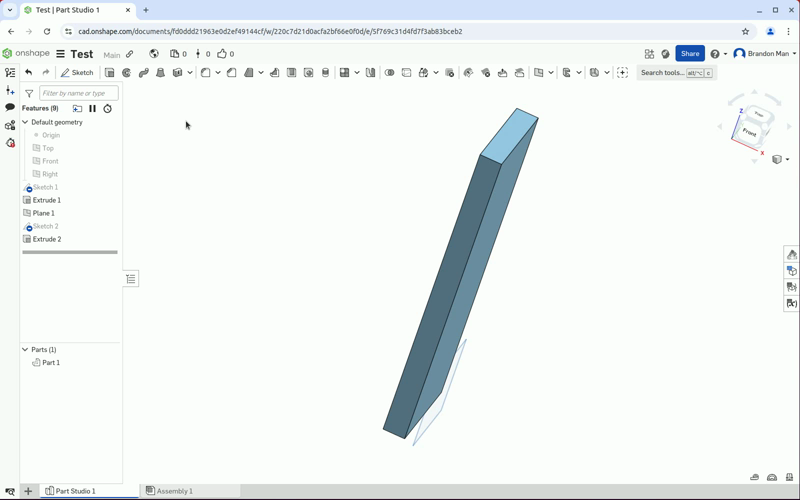
key(left, 2)
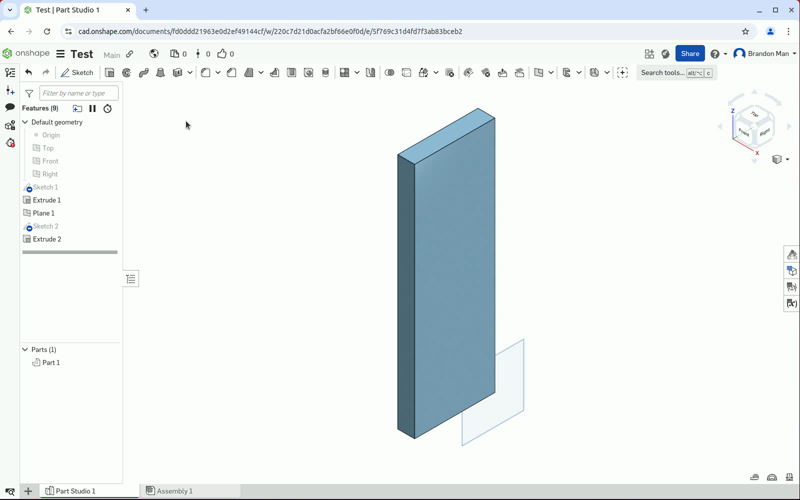
mouse_move(73, 189)
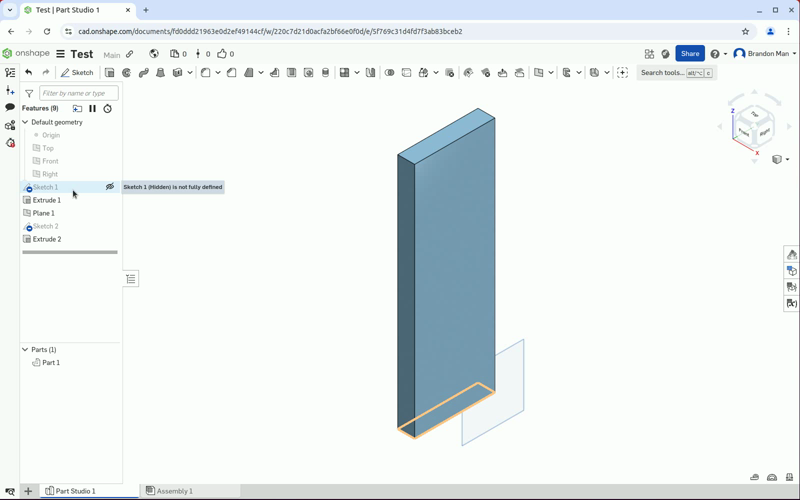
click(73, 189)